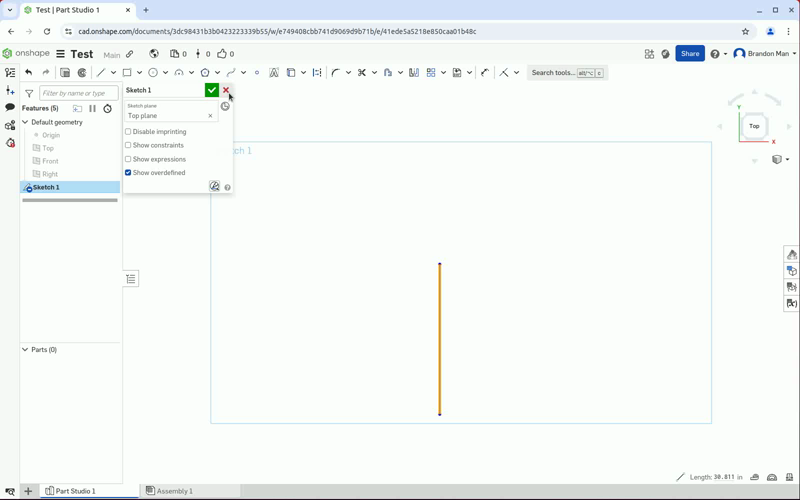
key(shift+h)
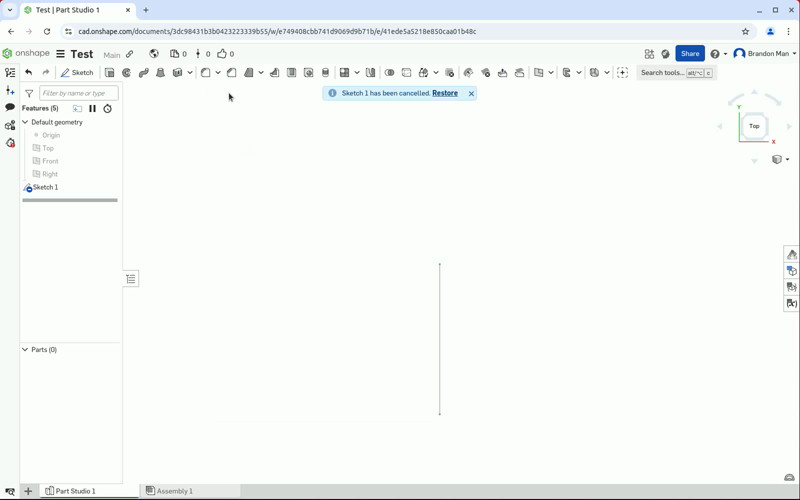
key(shift+s)
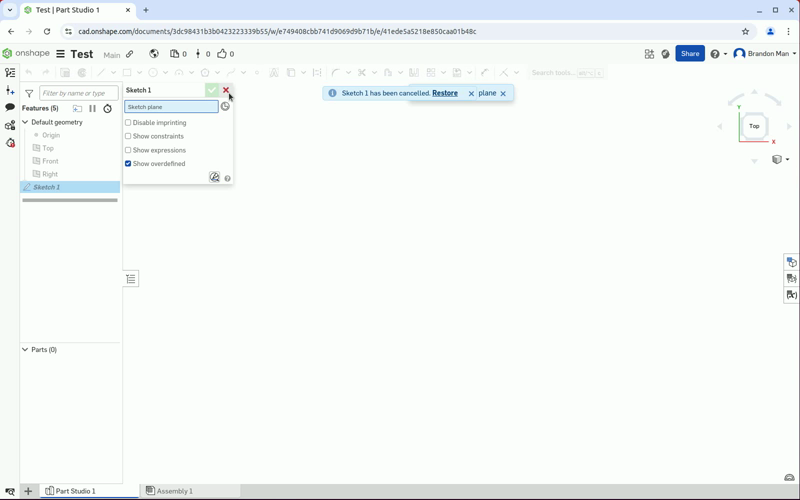
mouse_move(73, 150)
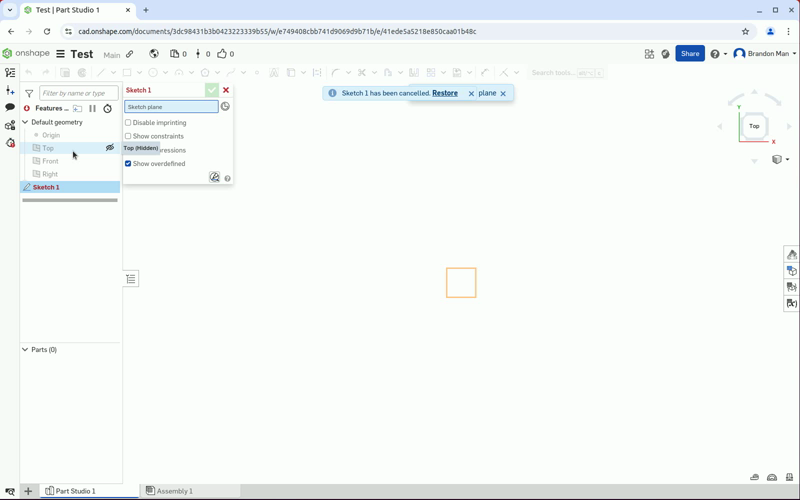
click(73, 150)
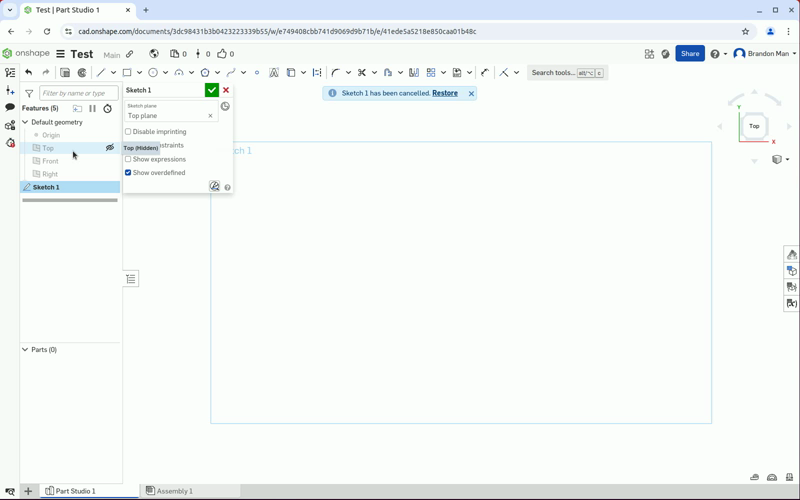
mouse_move(73, 352)
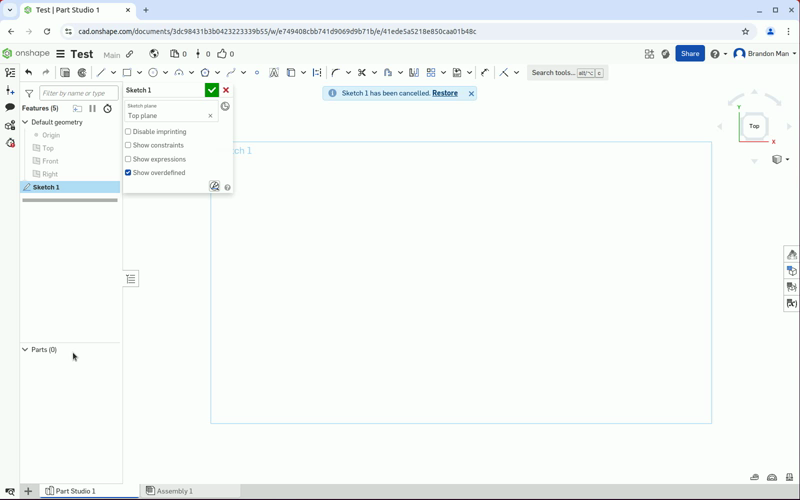
key(y)
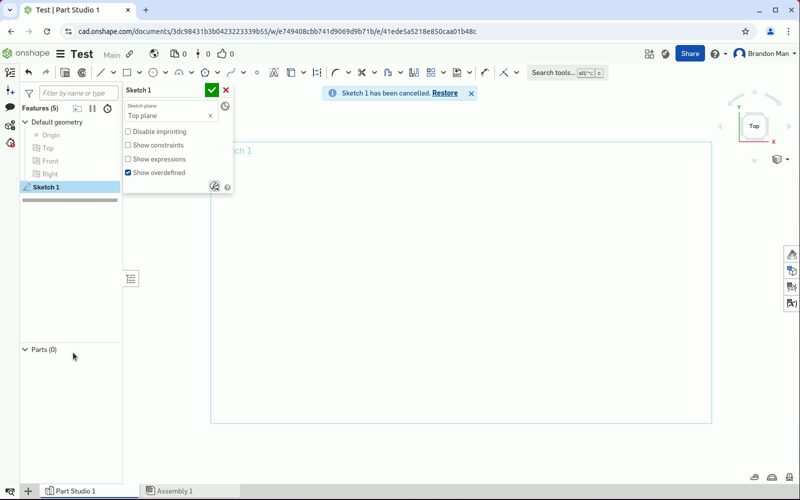
key(l)
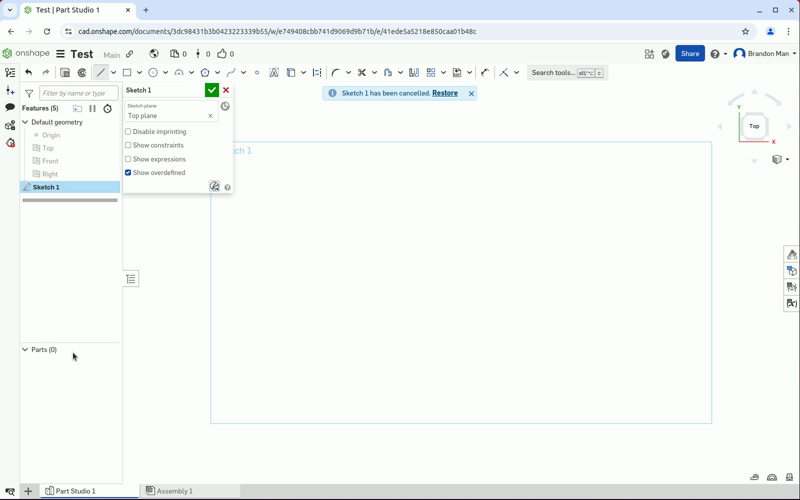
key_down(shift)
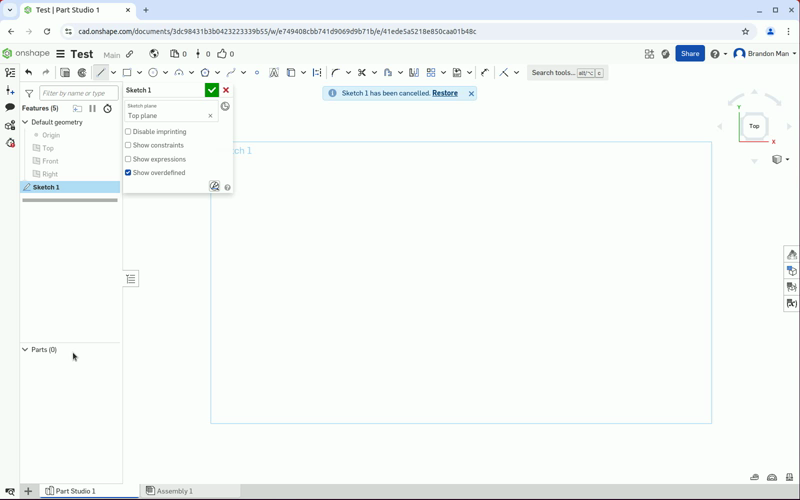
mouse_move(362, 339)
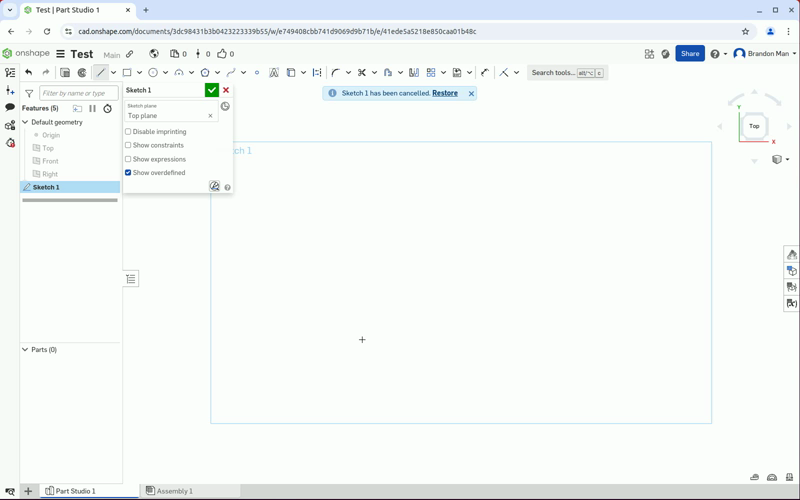
click(362, 339)
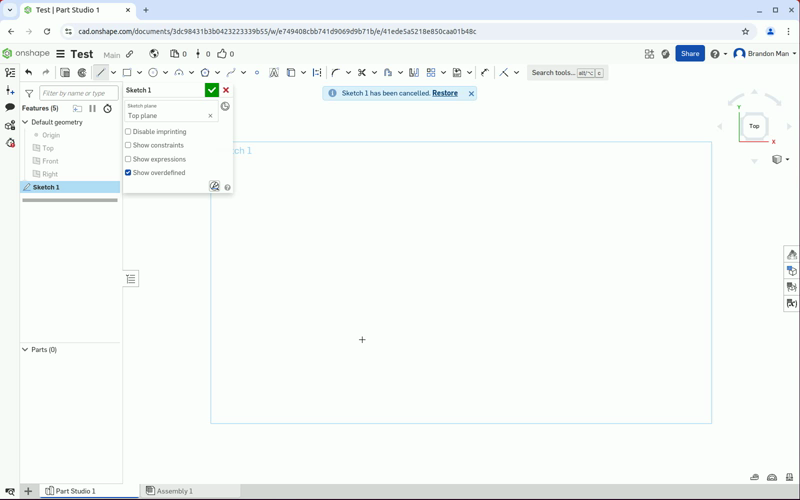
key_up(shift)
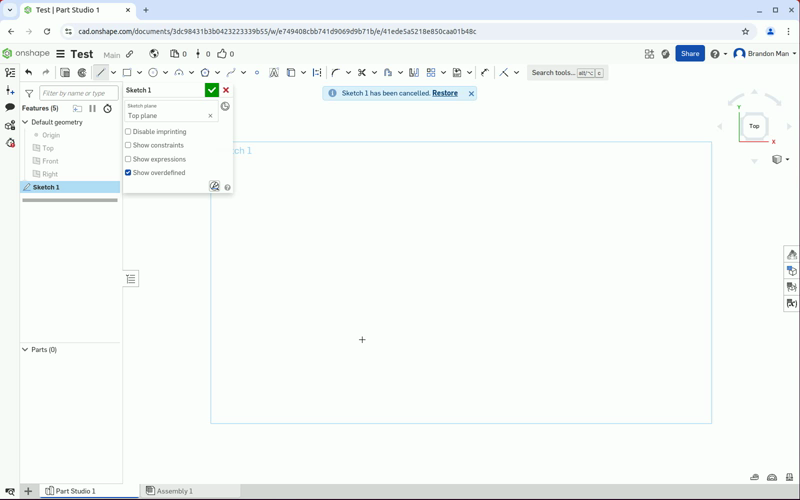
key_down(shift)
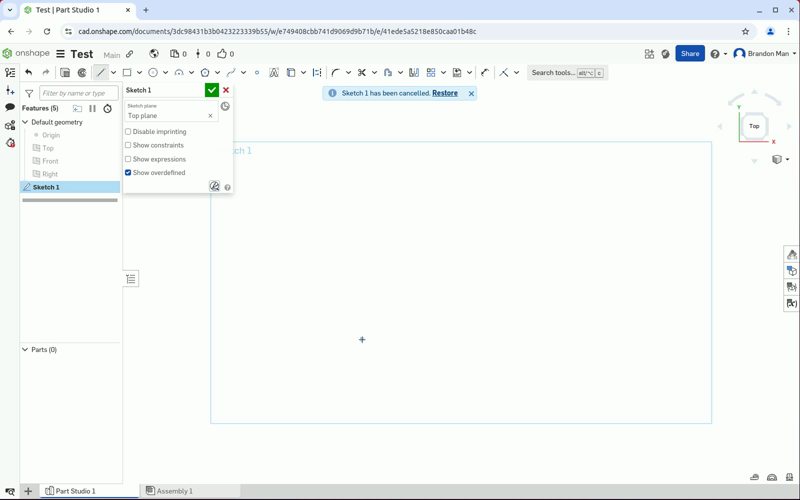
mouse_move(558, 339)
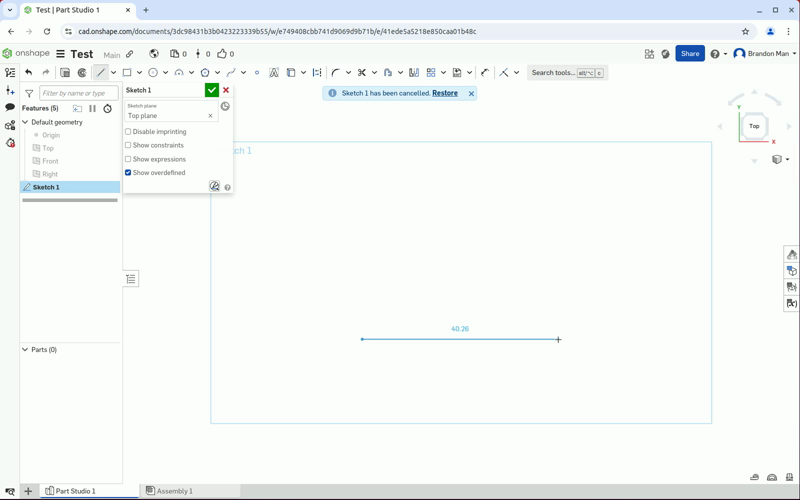
click(558, 339)
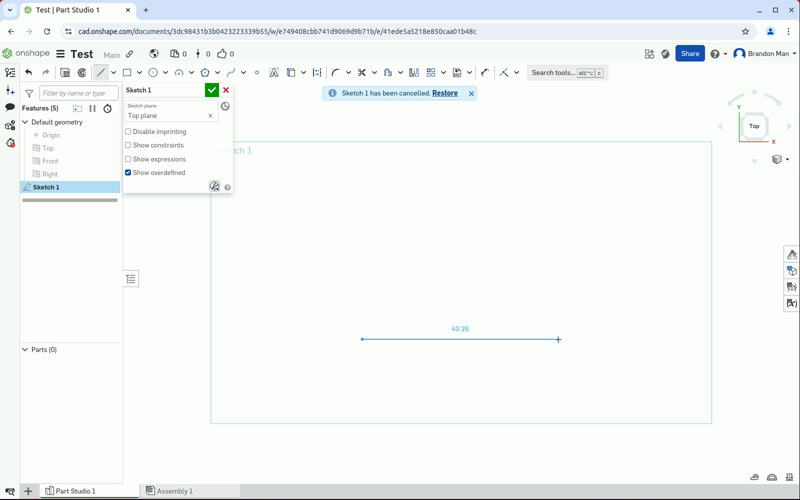
key_up(shift)
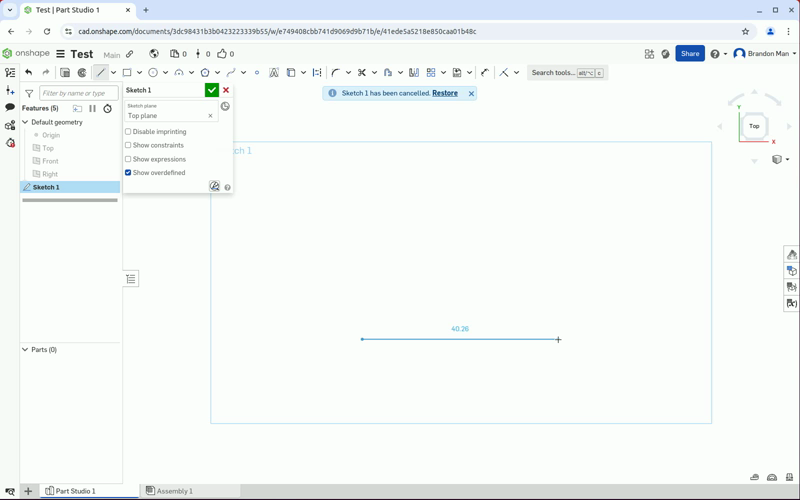
key_down(shift)
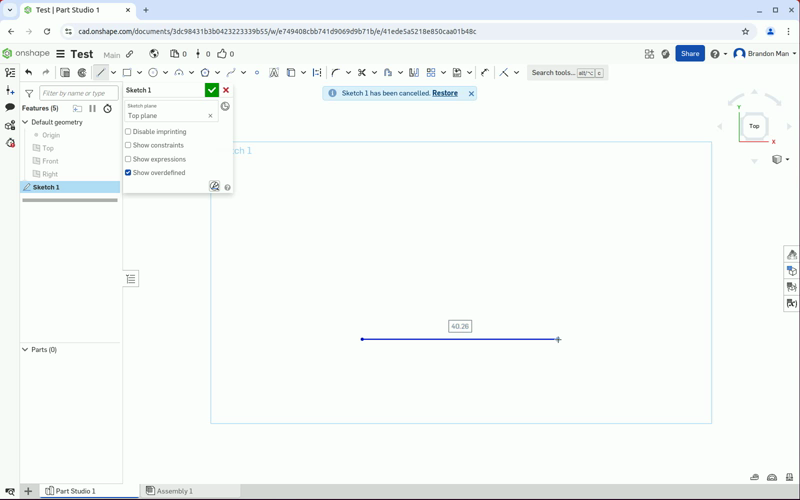
mouse_move(558, 227)
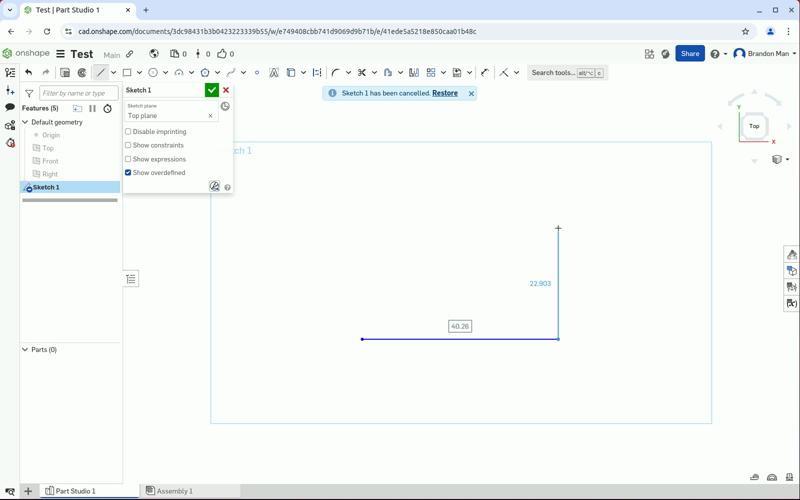
click(558, 227)
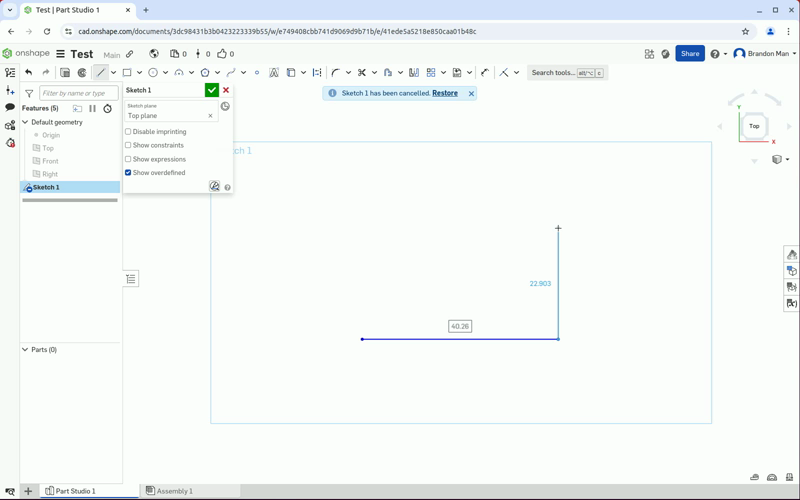
key_up(shift)
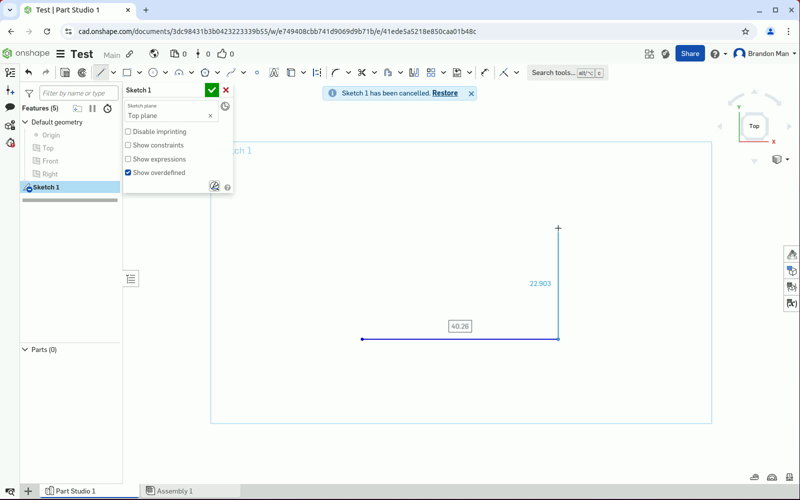
key_down(shift)
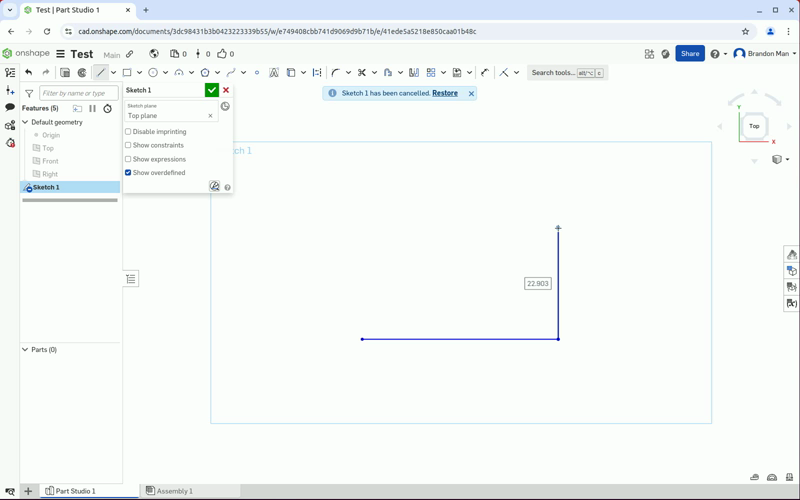
mouse_move(362, 227)
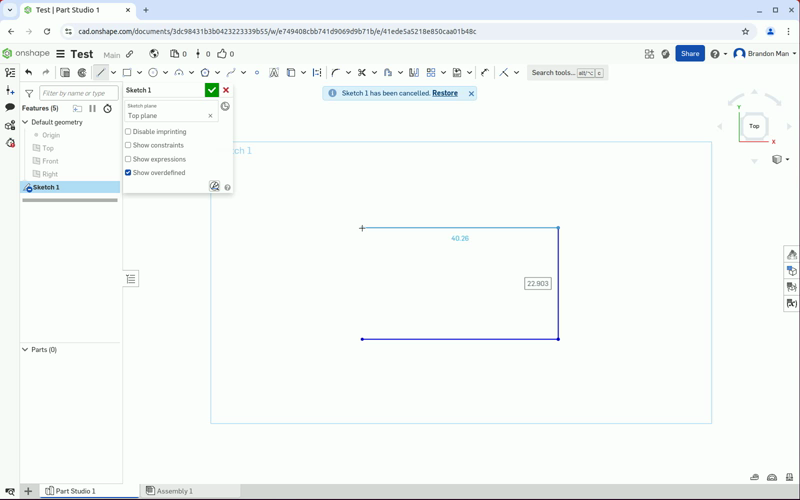
click(362, 227)
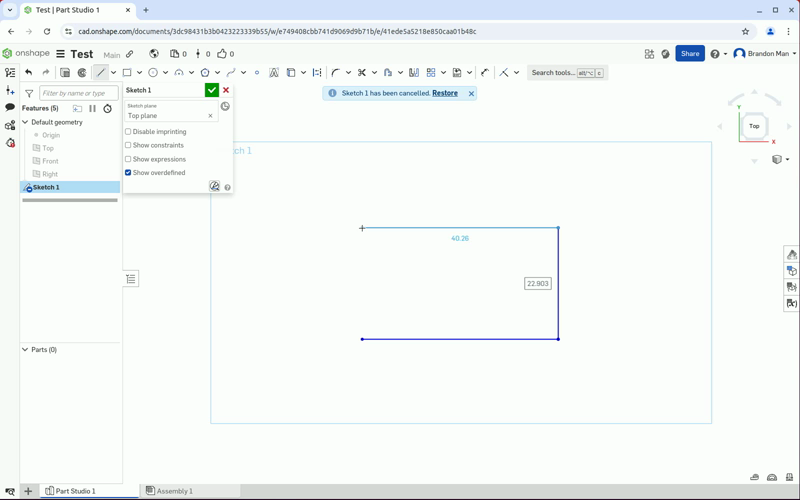
key_up(shift)
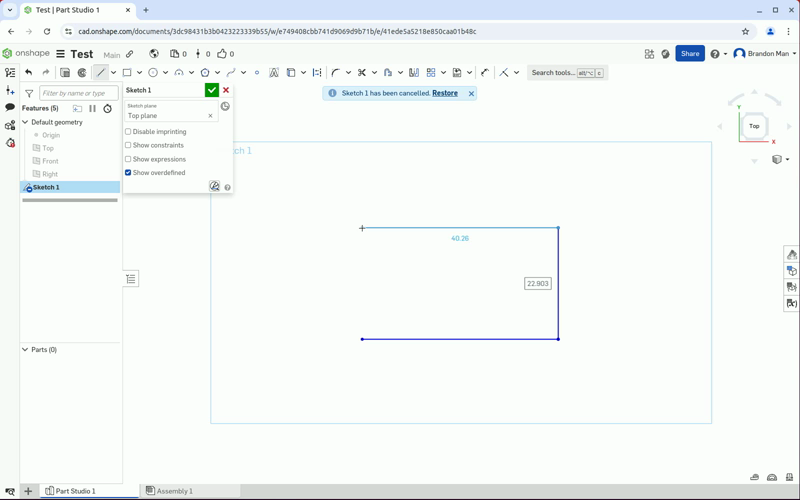
key_down(shift)
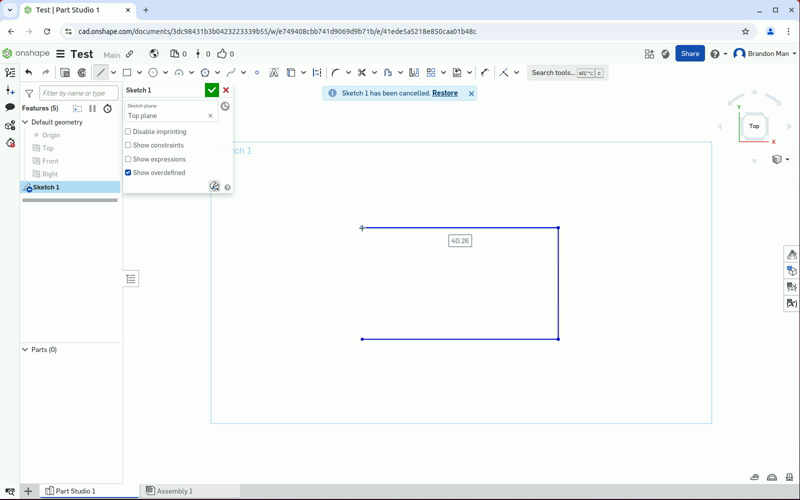
mouse_move(362, 339)
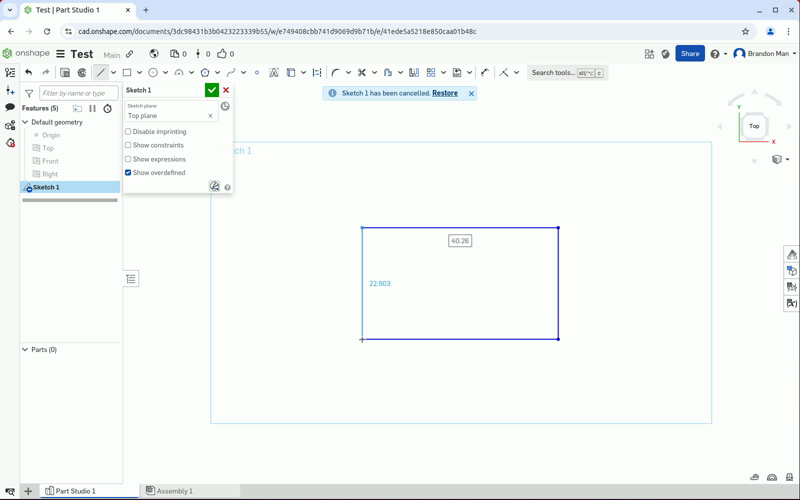
key_up(shift)
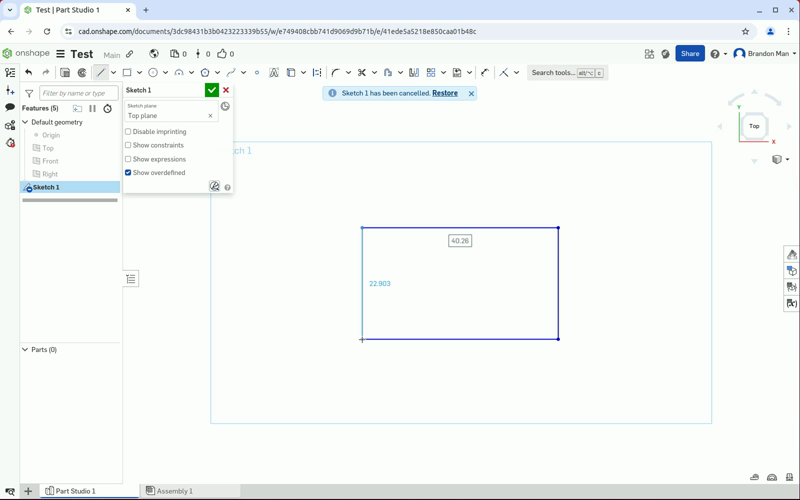
click(362, 339)
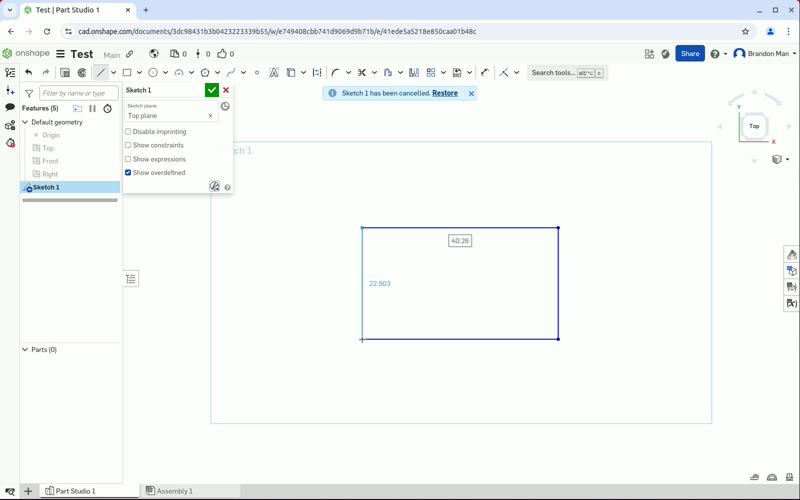
key(esc)
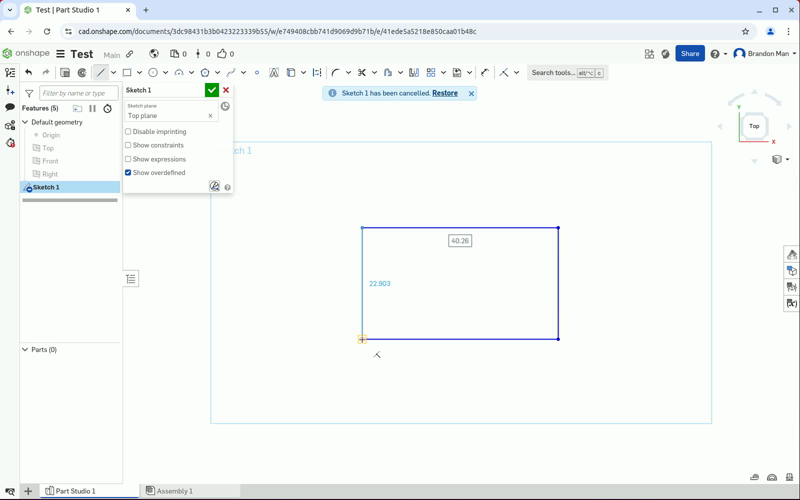
mouse_move(475, 273)
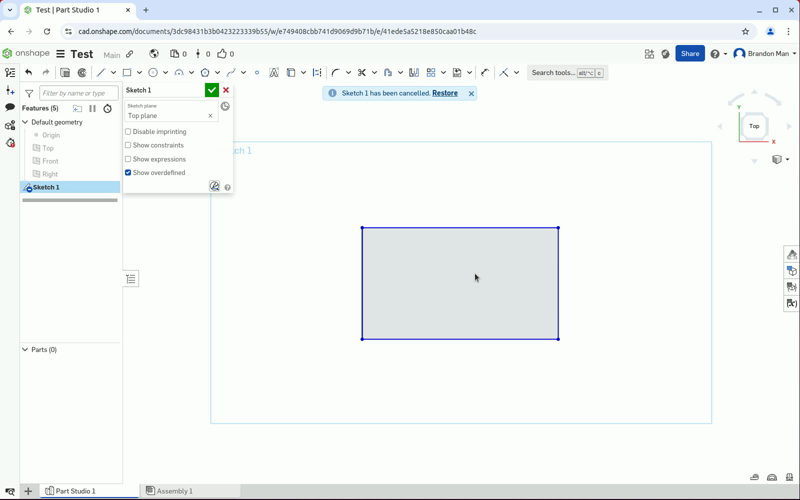
click(475, 273)
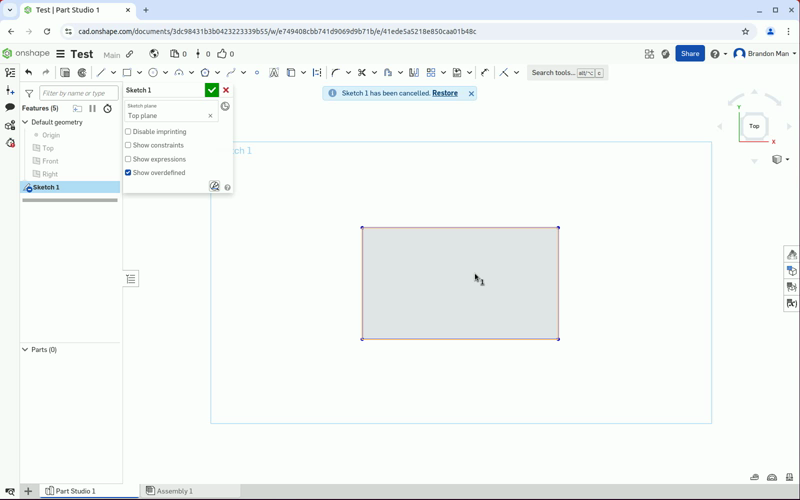
mouse_move(73, 352)
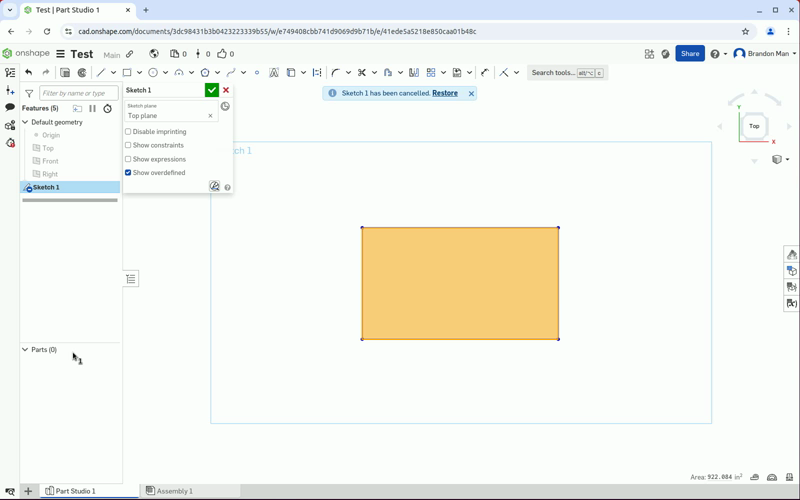
key(shift+y)
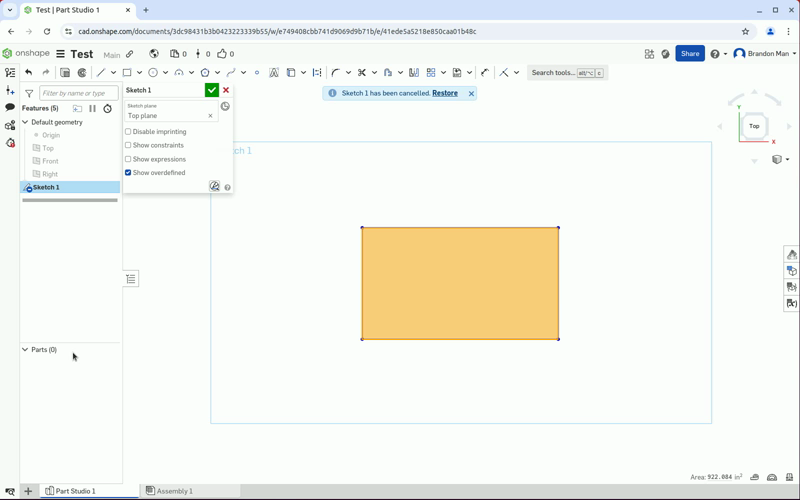
key(shift+e)
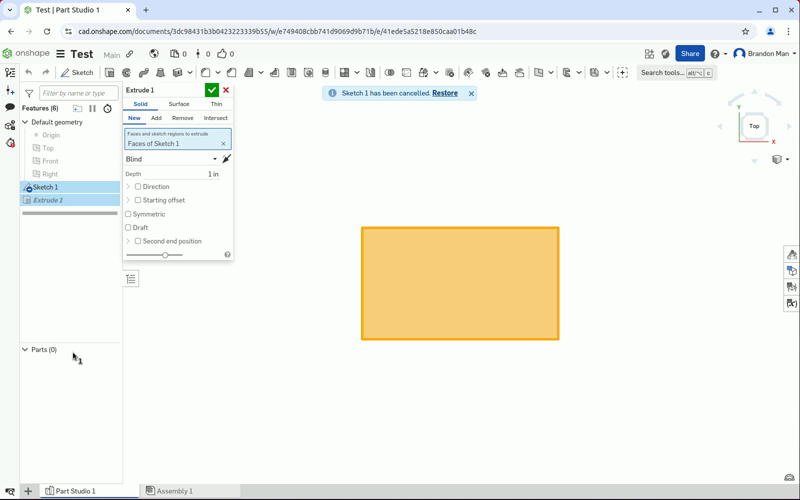
mouse_move(143, 106)
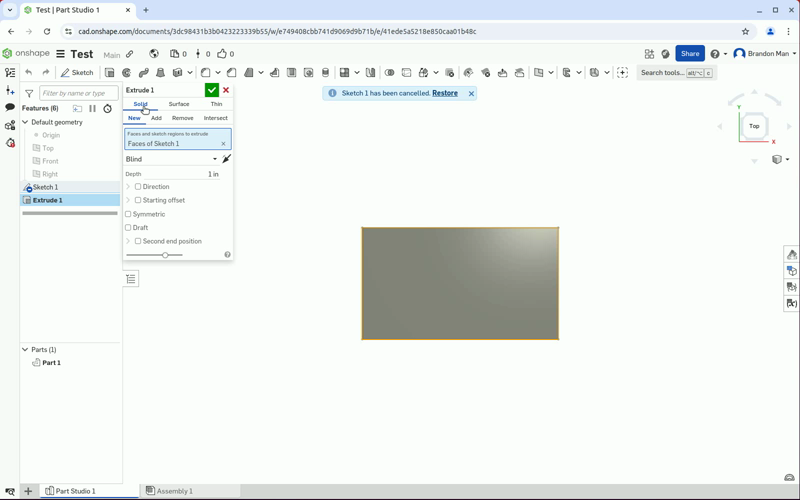
click(143, 106)
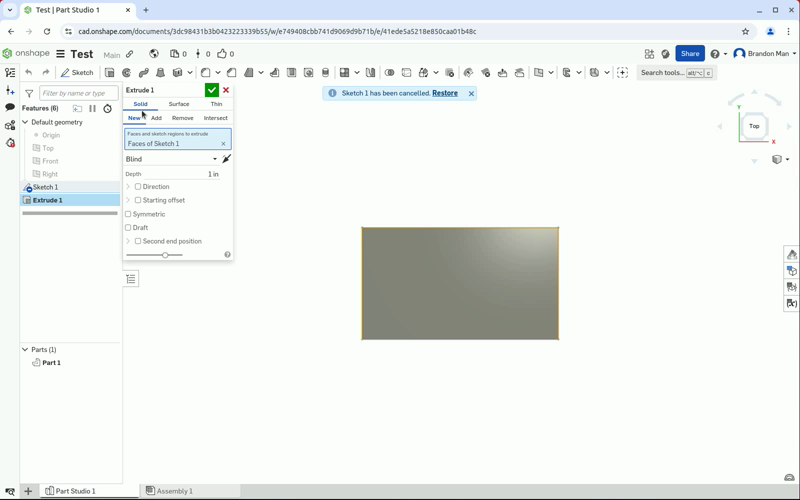
mouse_move(137, 120)
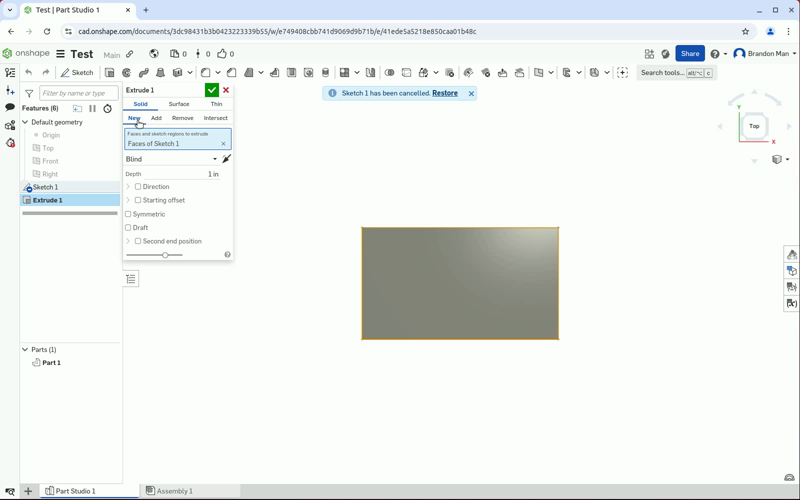
click(137, 120)
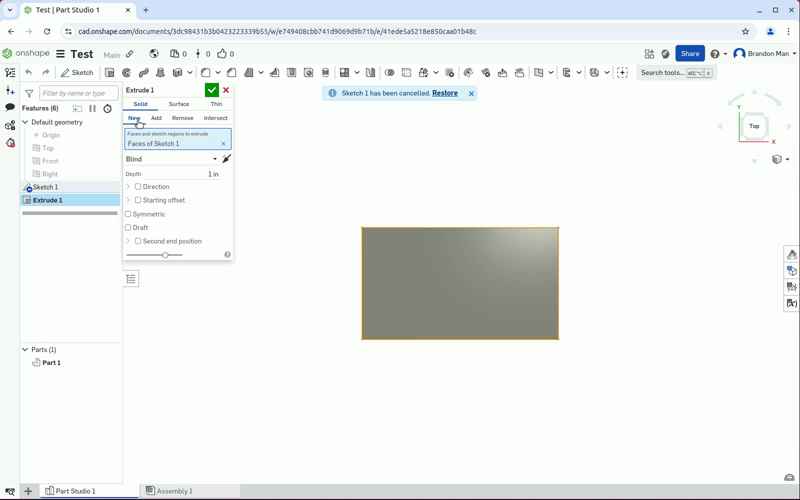
key(tab, 4)
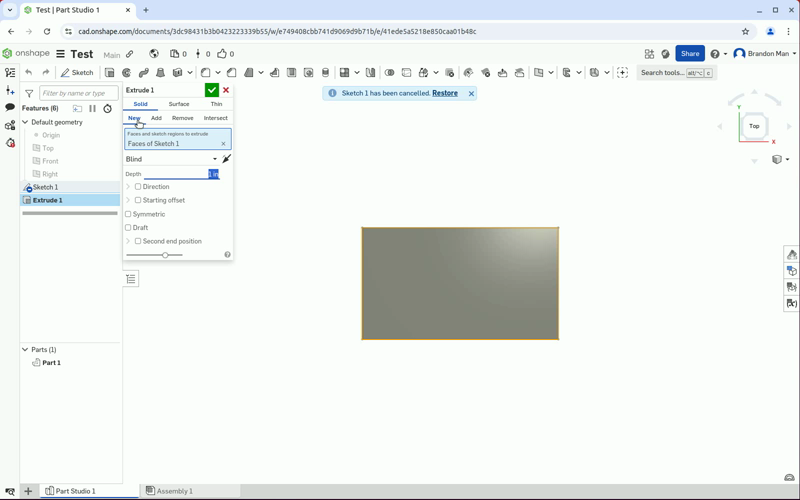
text(0.241)
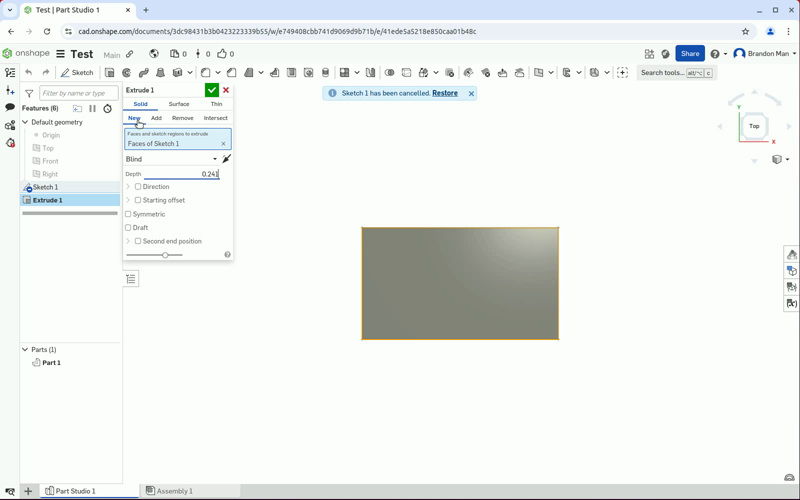
key(enter)
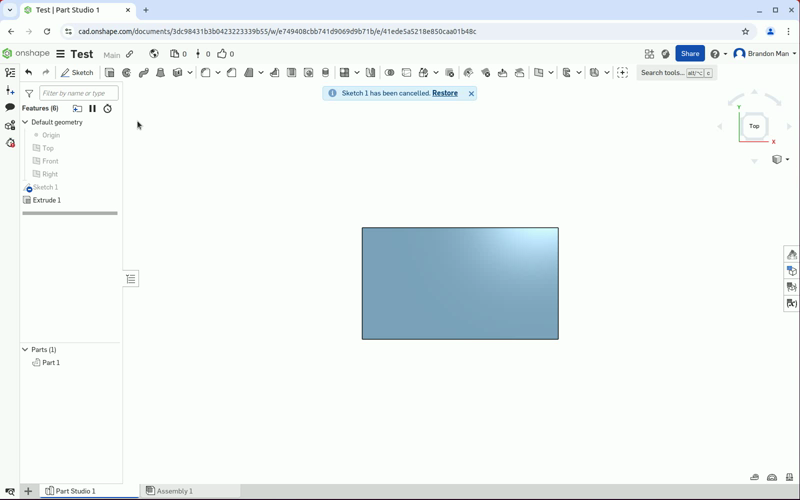
key(shift+h)
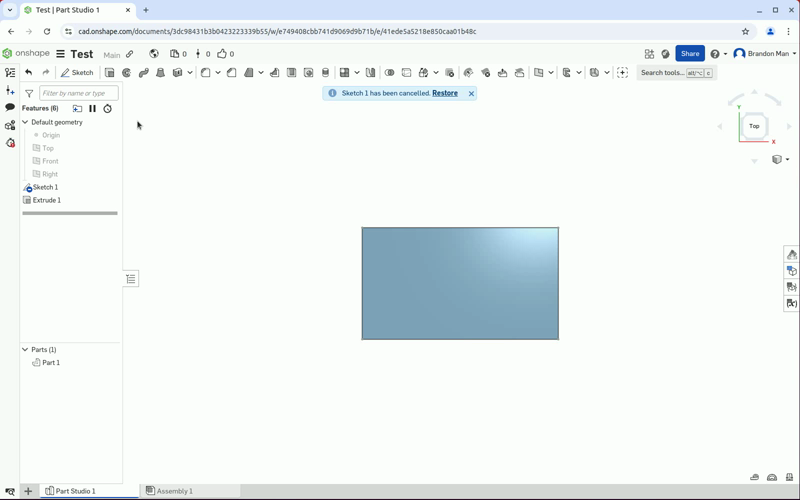
key(shift+h)
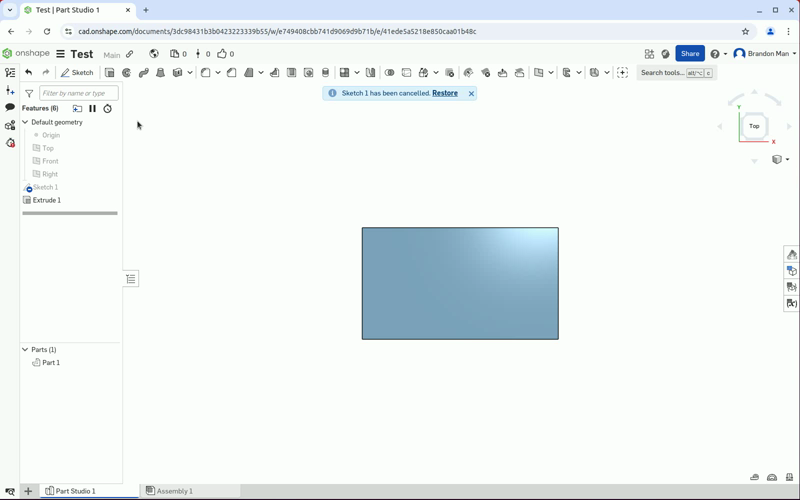
mouse_move(73, 189)
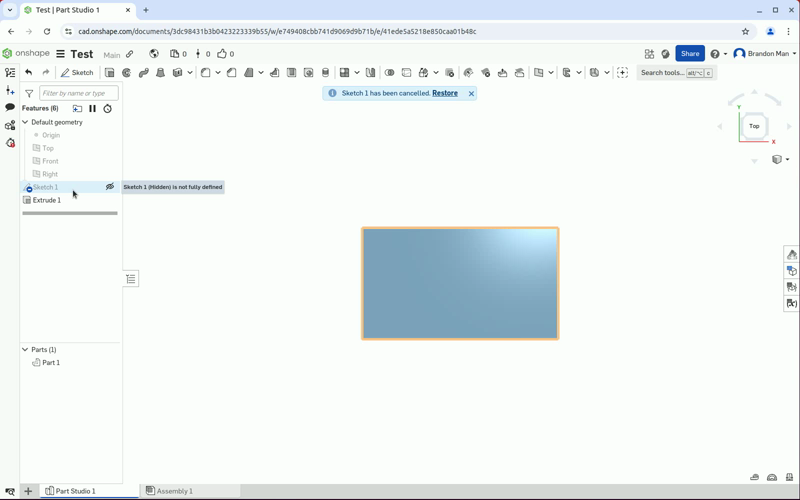
click(73, 189)
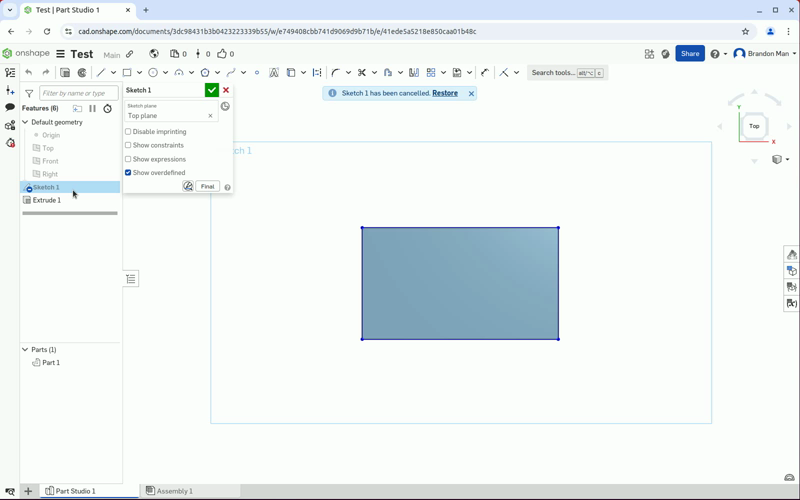
mouse_move(229, 92)
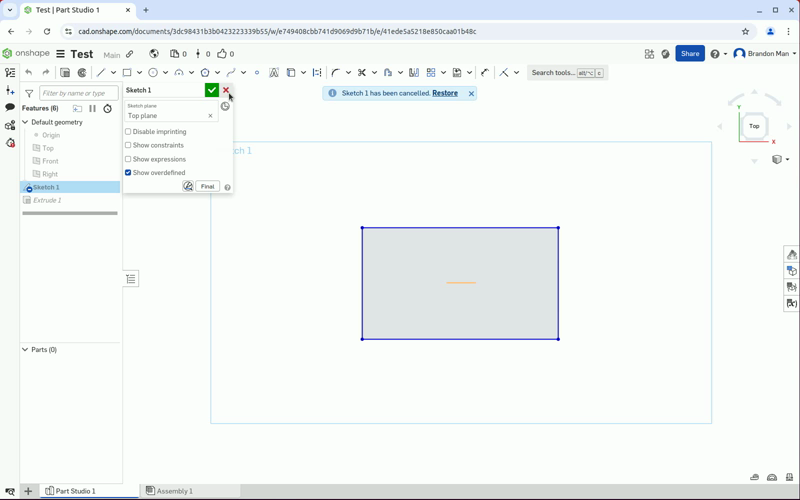
click(229, 92)
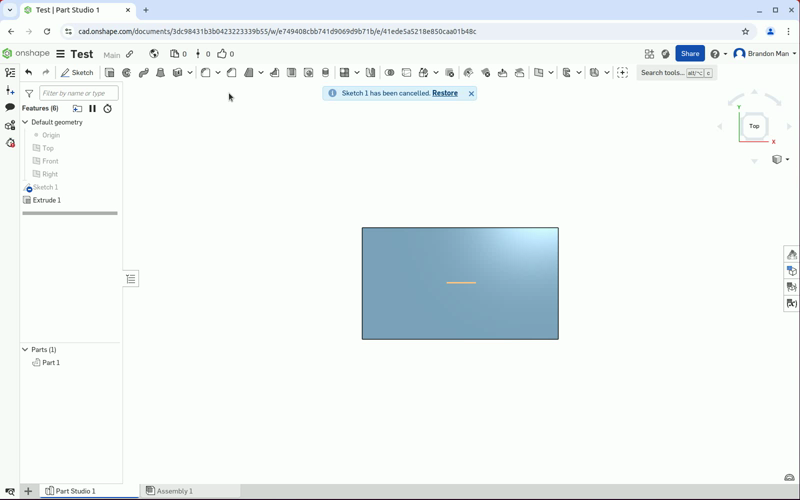
mouse_move(541, 75)
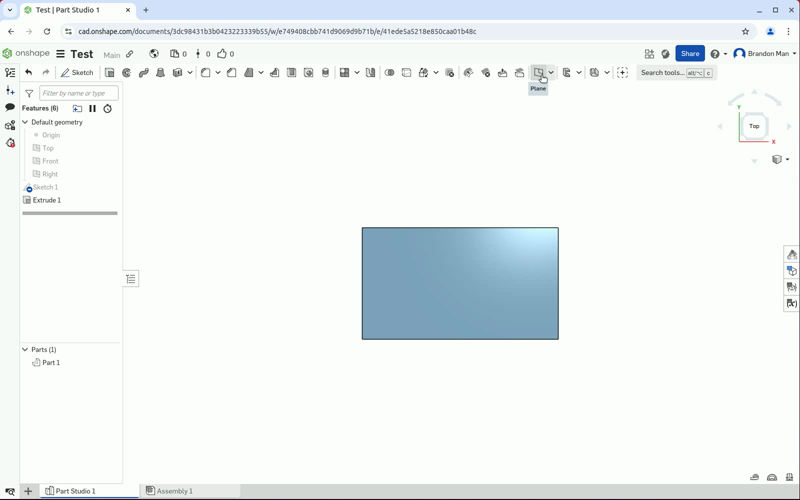
click(541, 75)
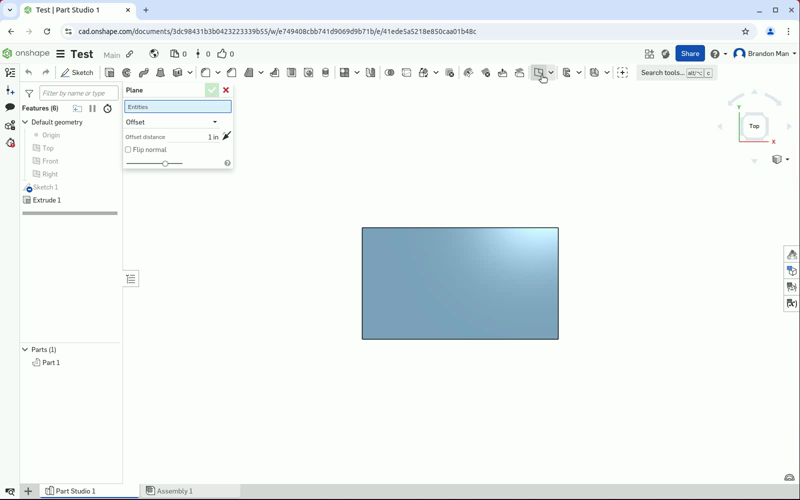
mouse_move(73, 150)
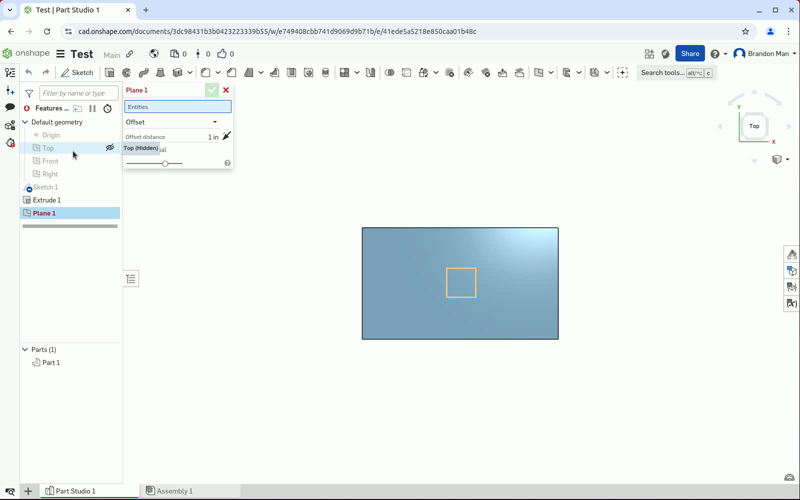
click(73, 150)
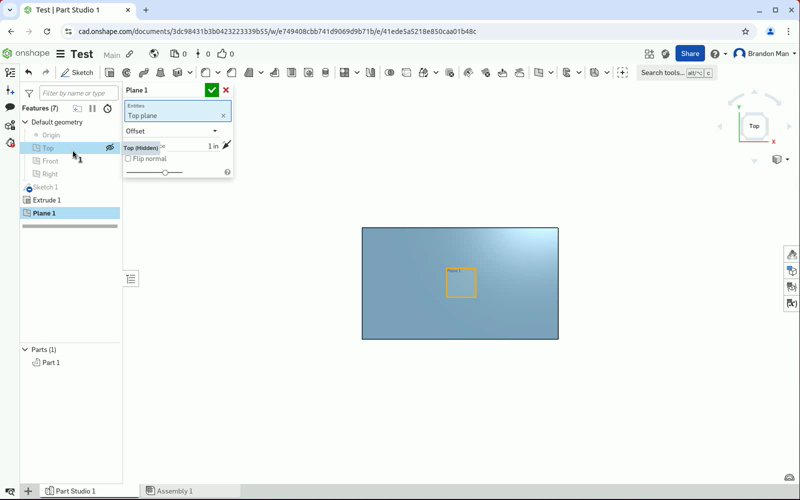
key(tab, 2)
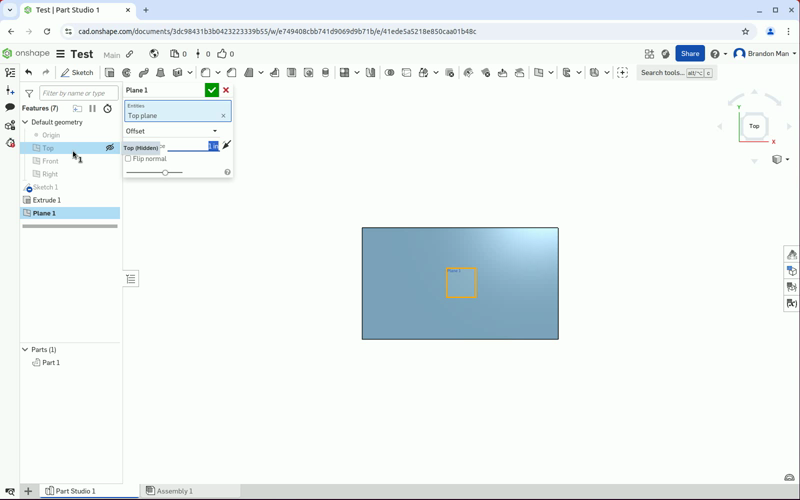
text(0.246)
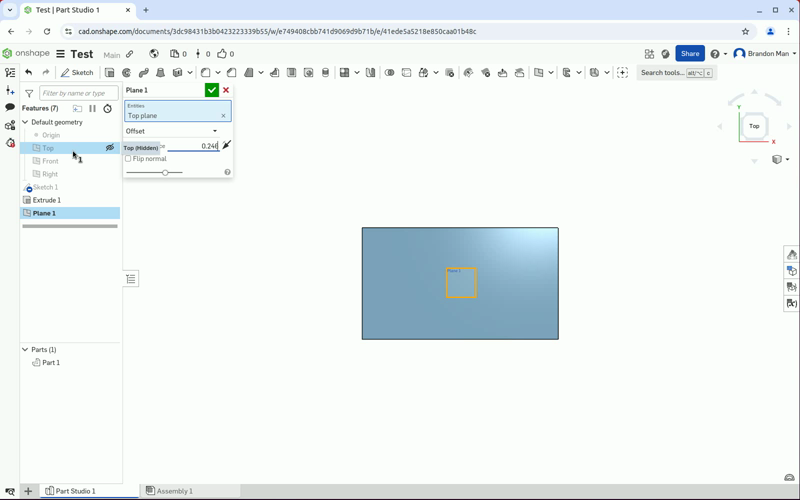
key(enter, 2)
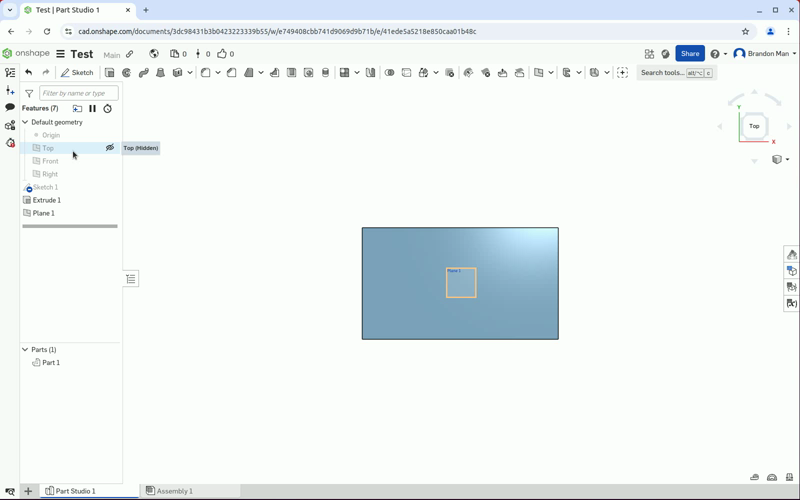
key(shift+s)
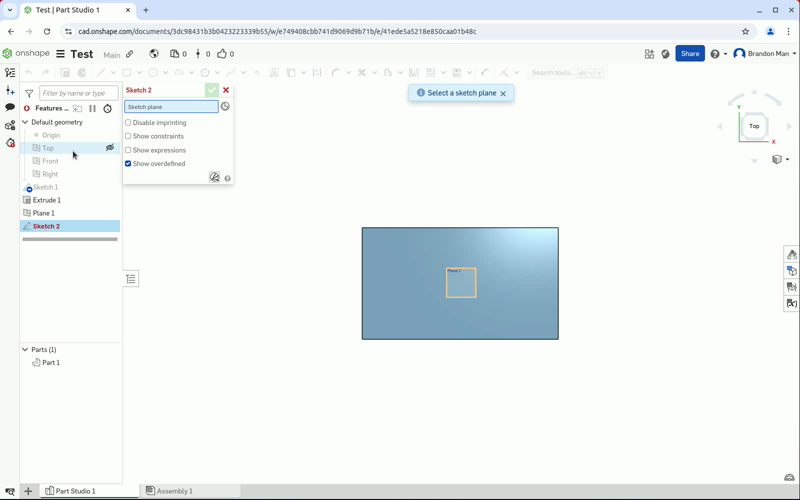
mouse_move(73, 215)
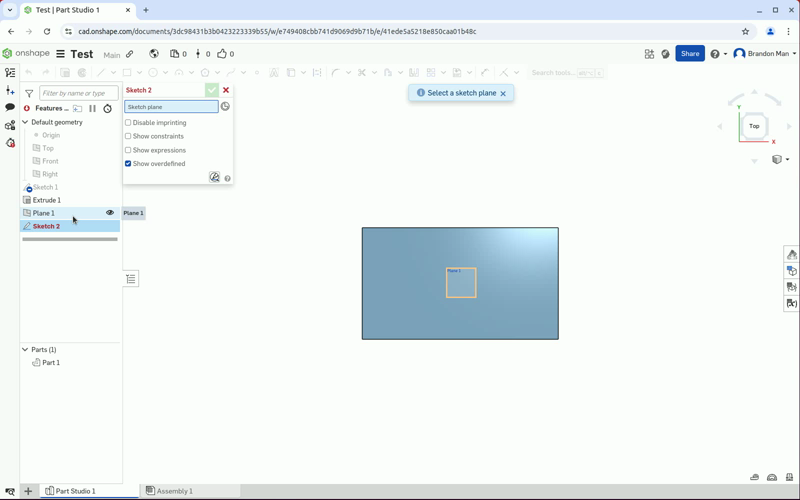
click(73, 215)
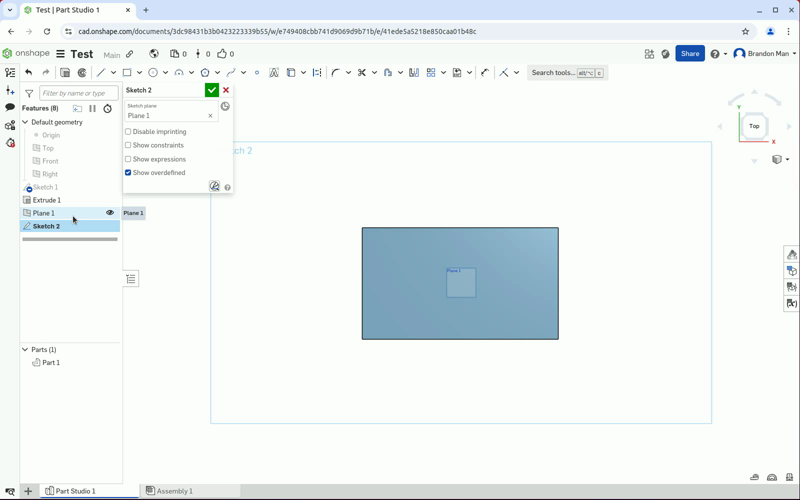
mouse_move(73, 352)
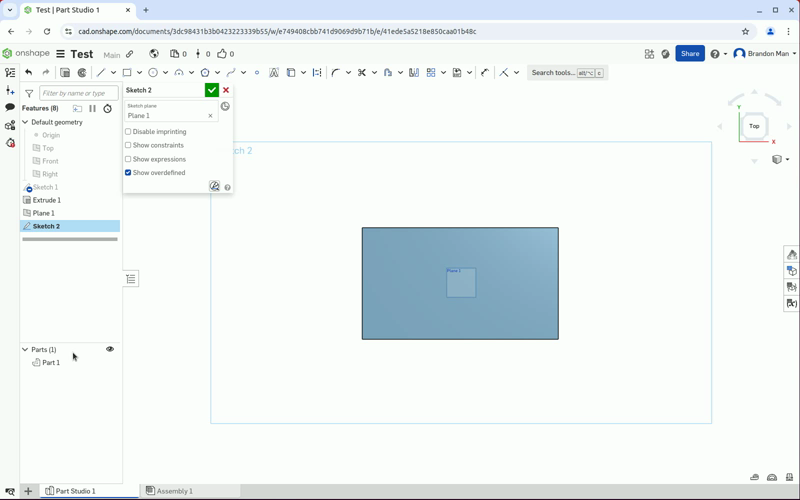
key(y)
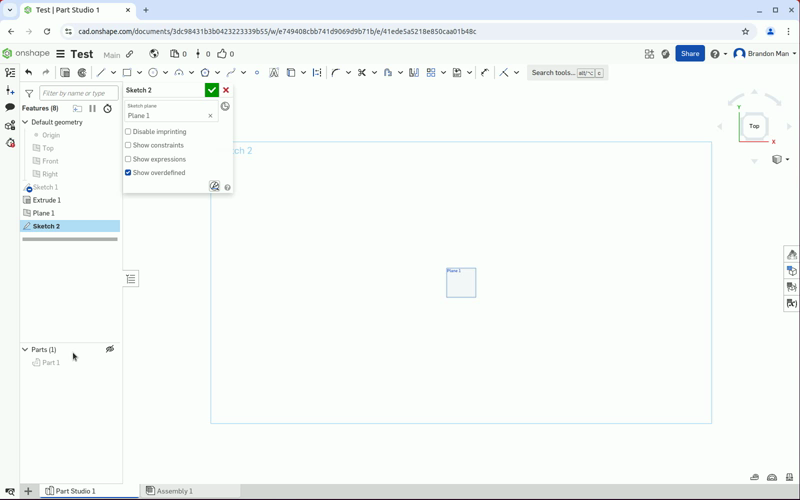
key(l)
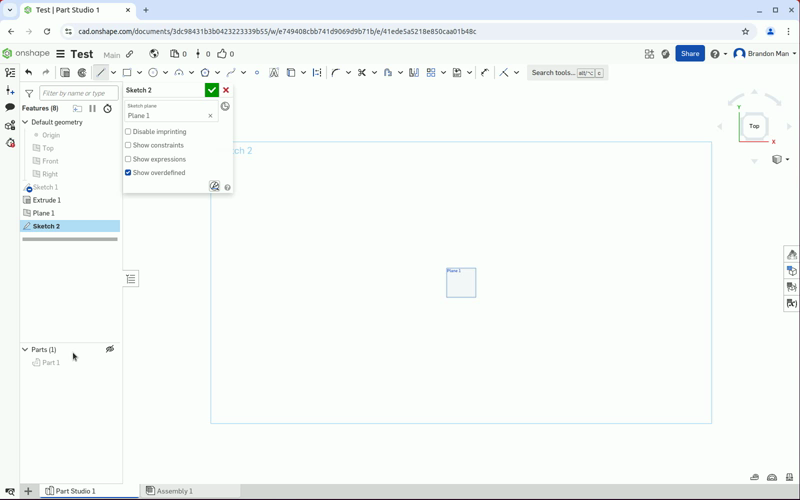
key_down(shift)
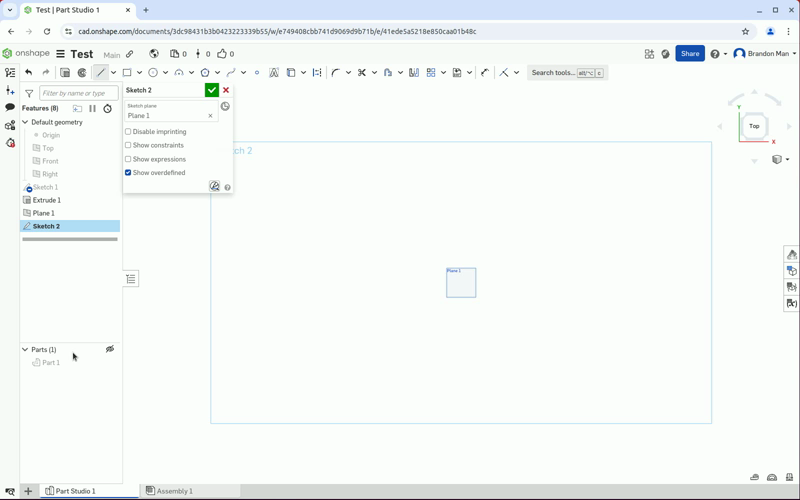
mouse_move(362, 339)
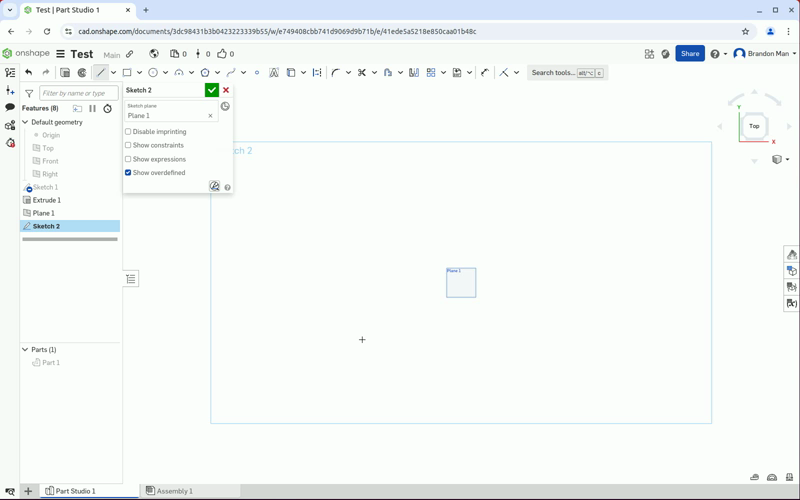
click(362, 339)
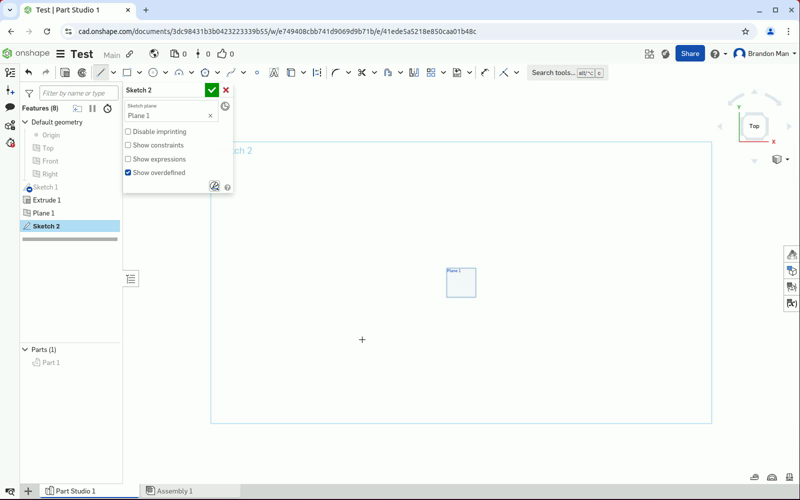
key_up(shift)
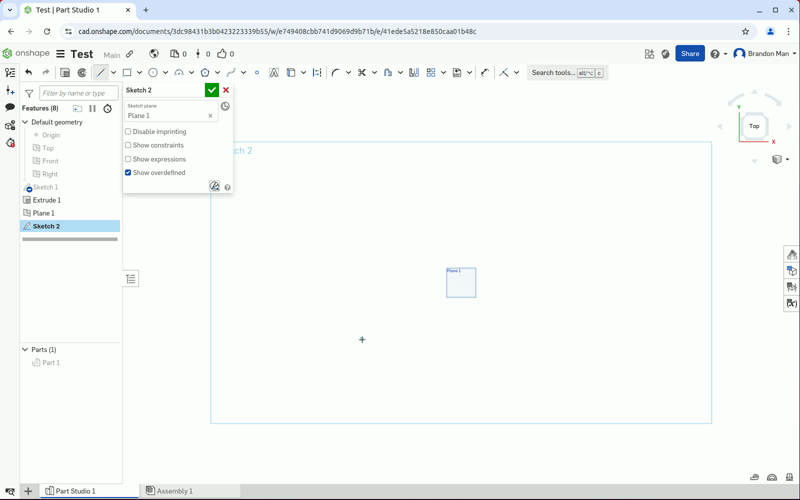
key_down(shift)
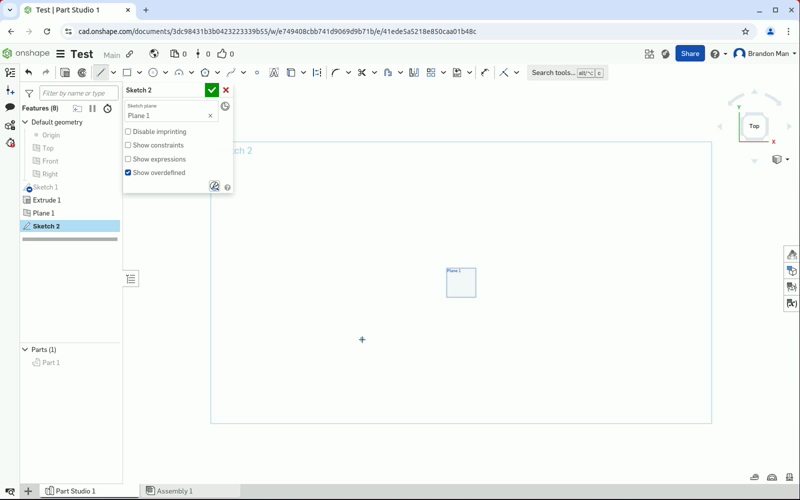
mouse_move(558, 339)
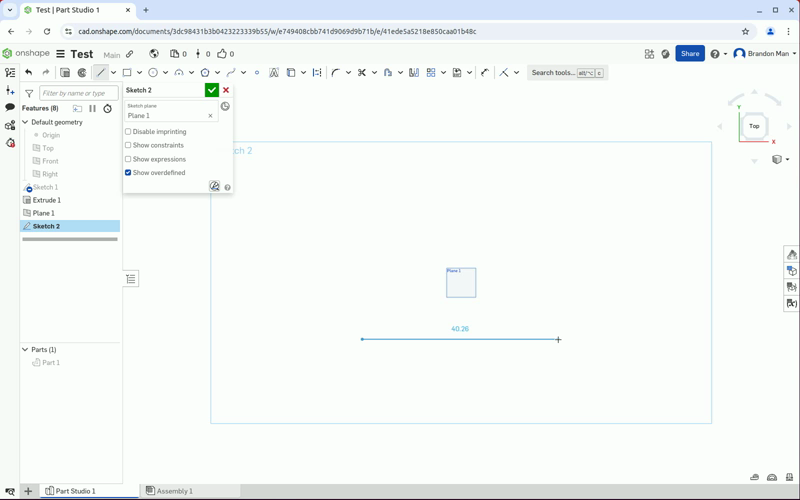
click(558, 339)
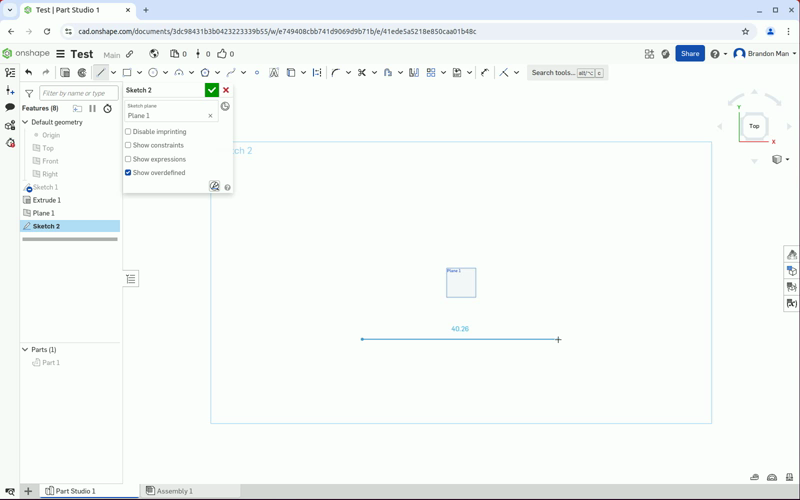
key_up(shift)
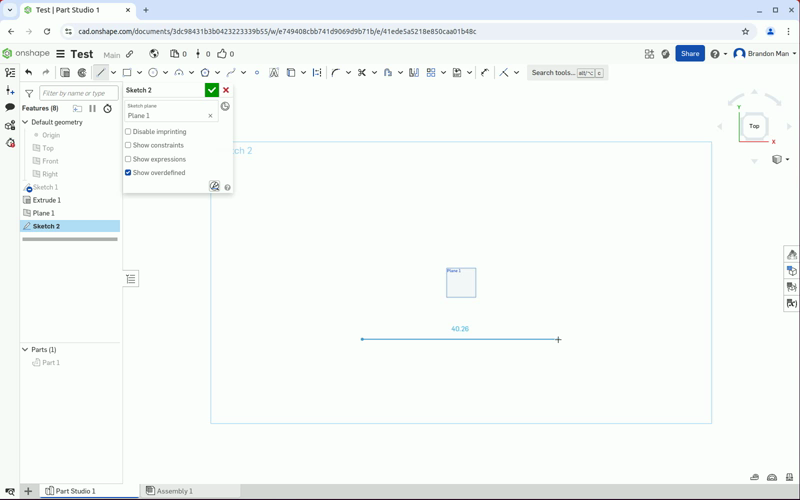
key_down(shift)
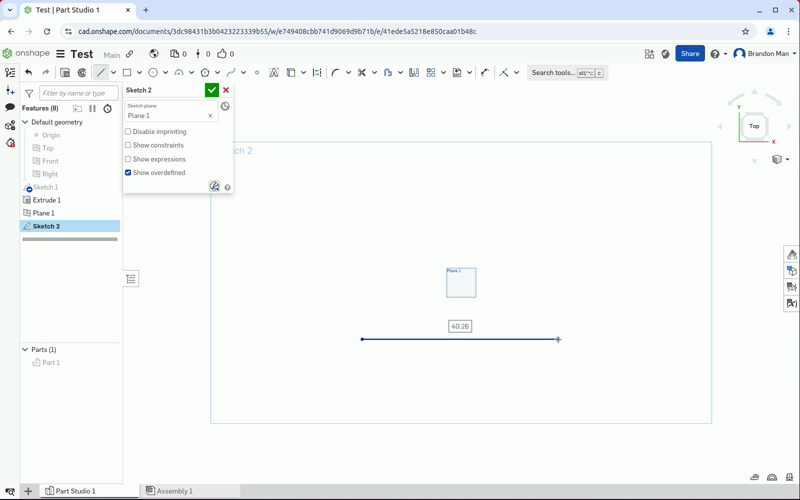
mouse_move(588, 339)
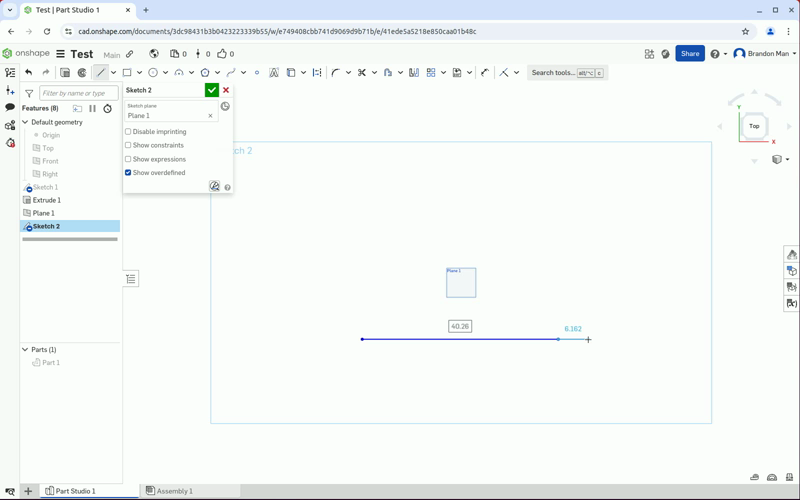
mouse_move(558, 337)
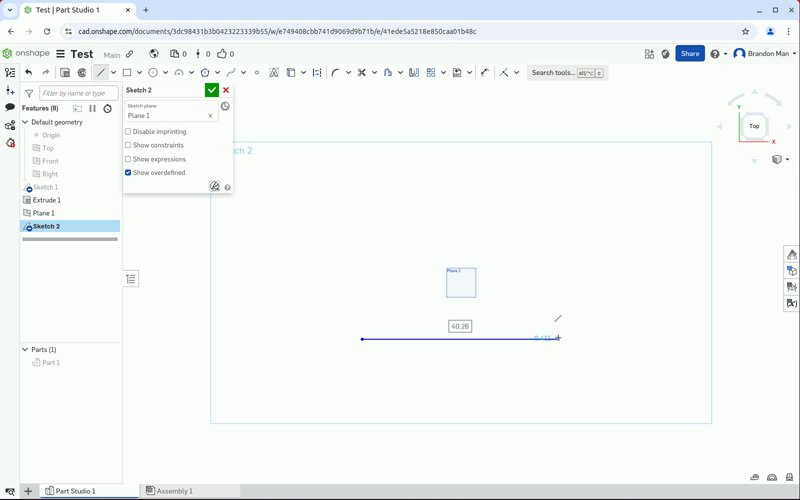
scroll(6)
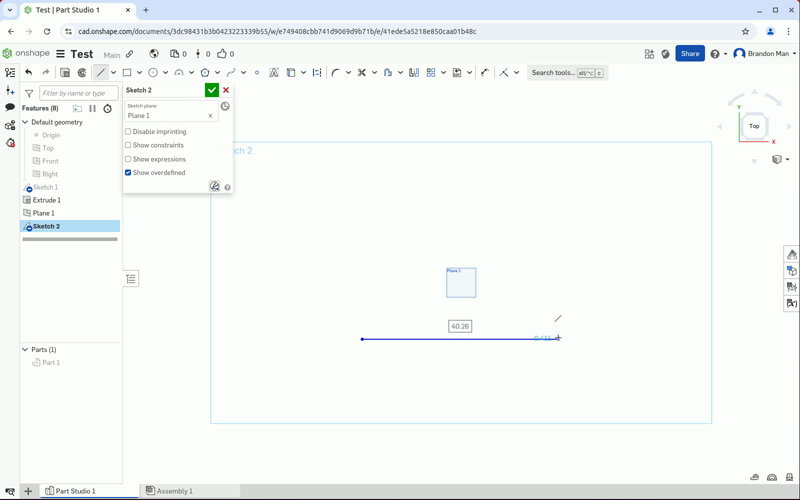
scroll(6)
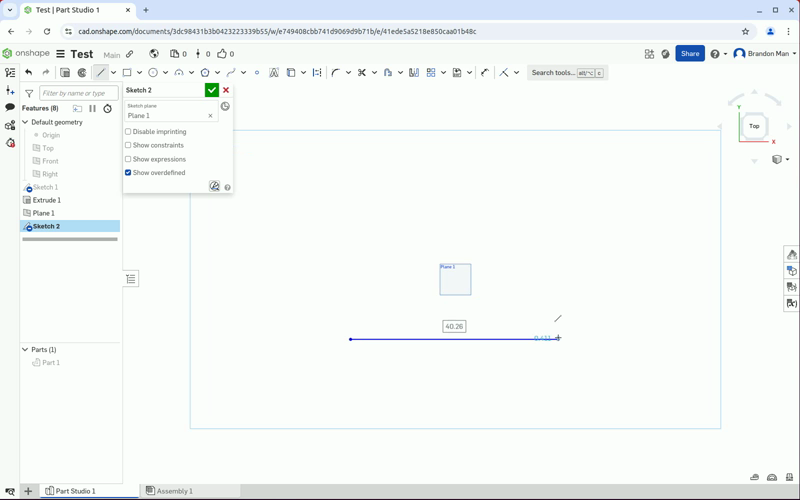
scroll(6)
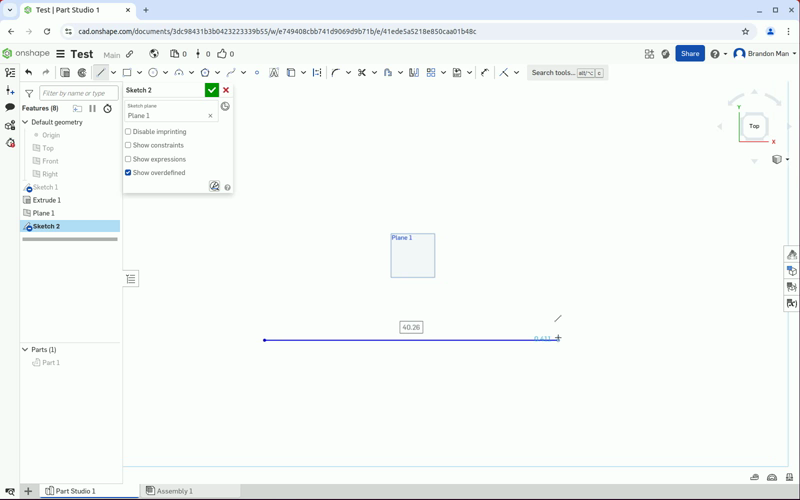
scroll(6)
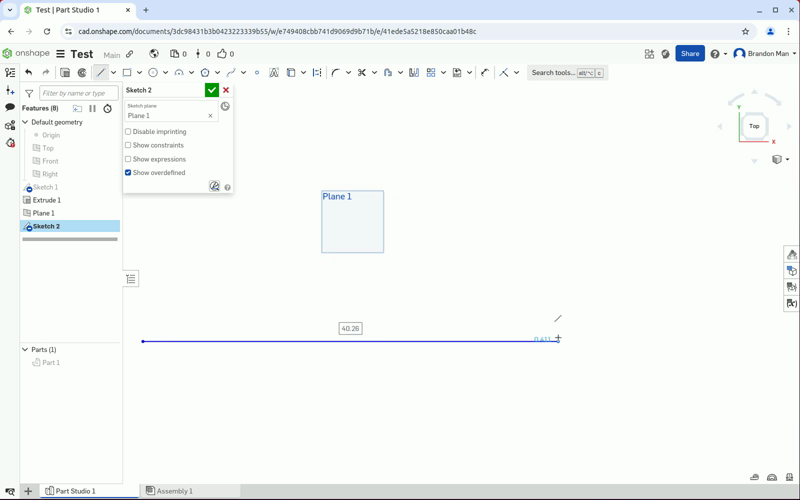
scroll(6)
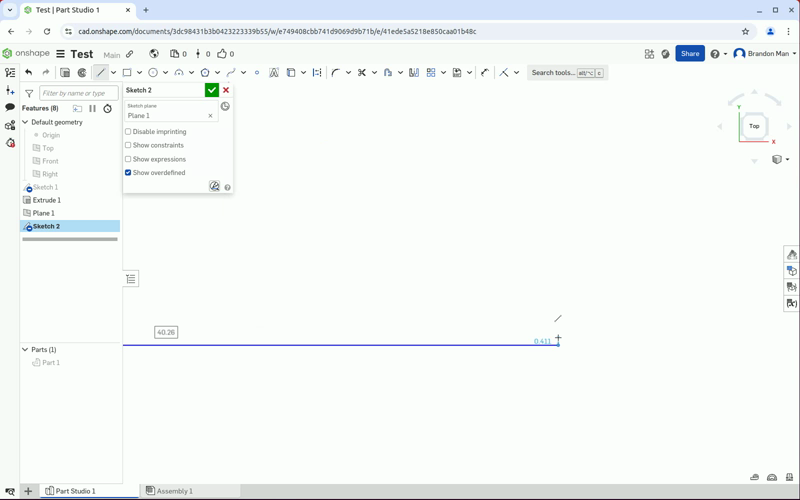
scroll(6)
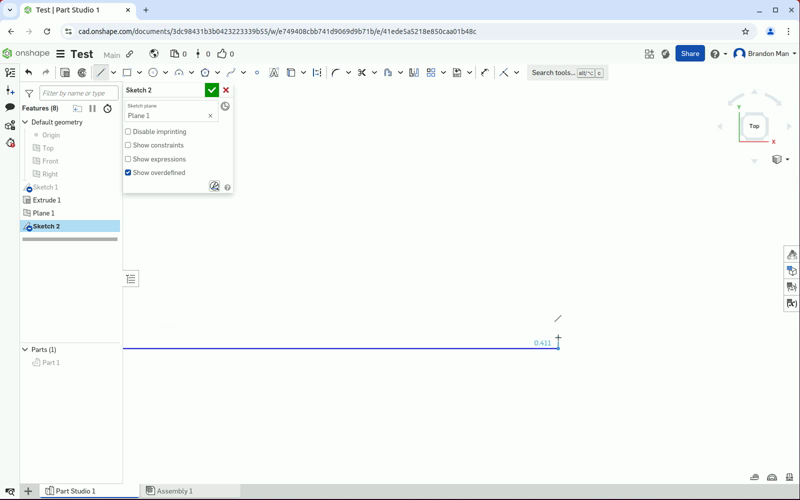
scroll(6)
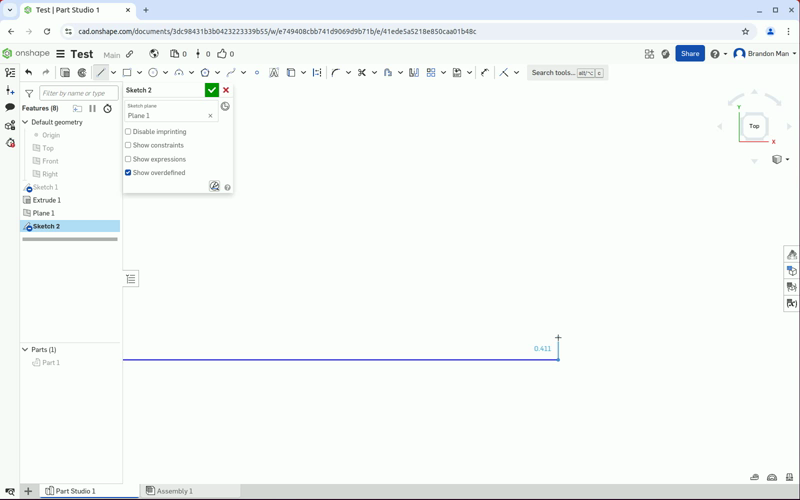
click(558, 337)
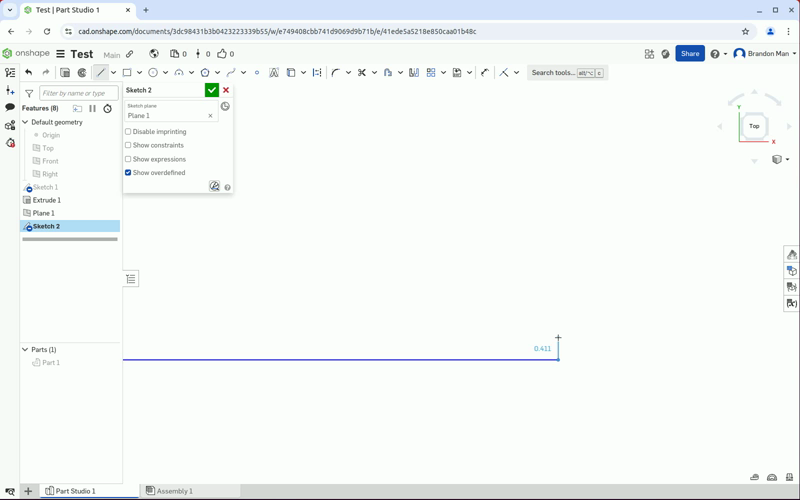
scroll(-6)
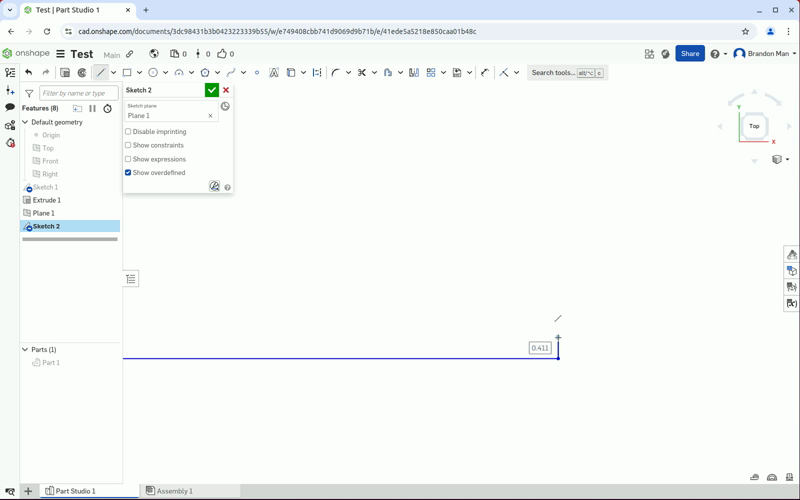
scroll(-6)
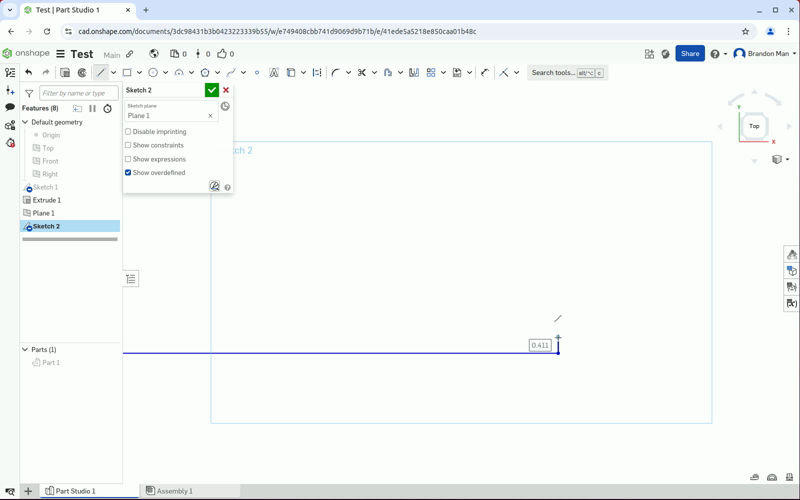
scroll(-6)
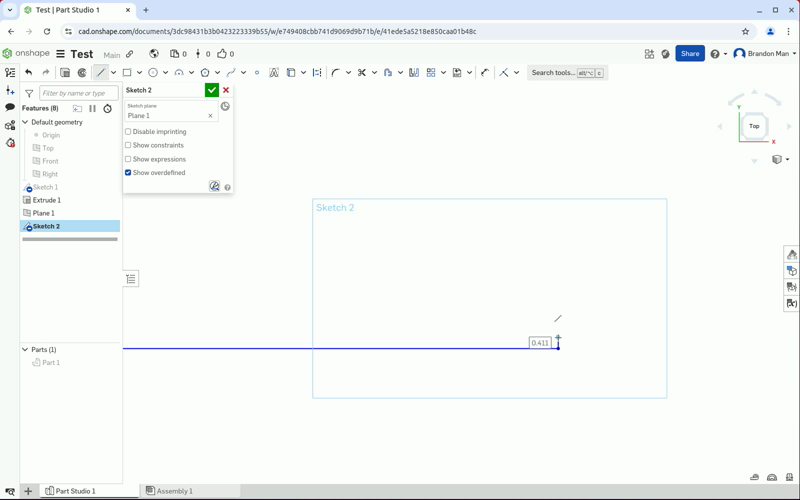
scroll(-6)
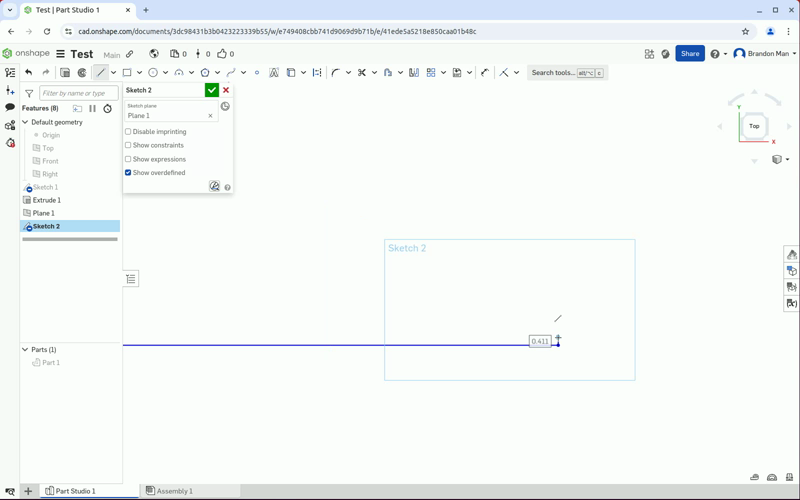
scroll(-6)
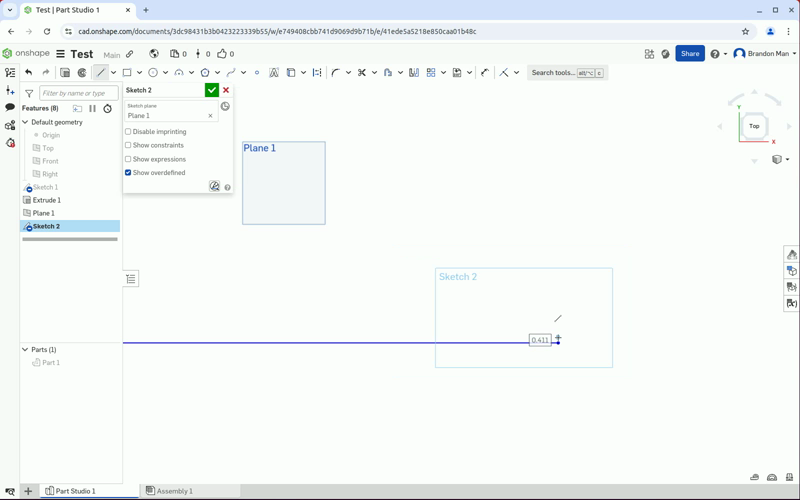
scroll(-6)
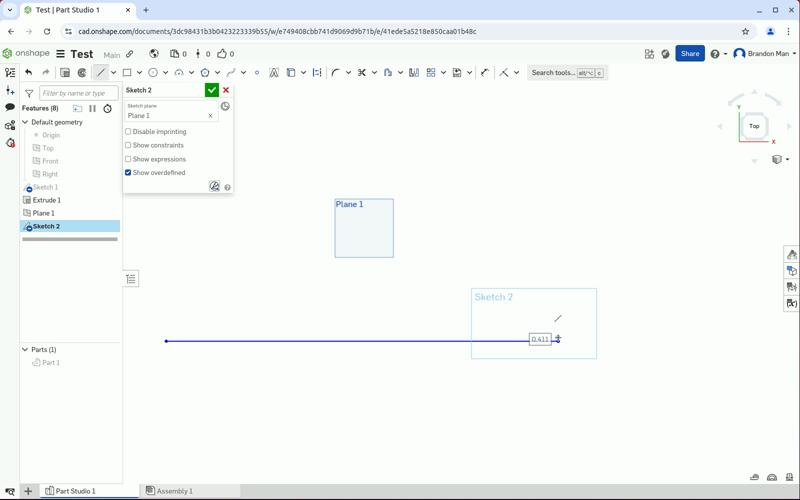
scroll(-6)
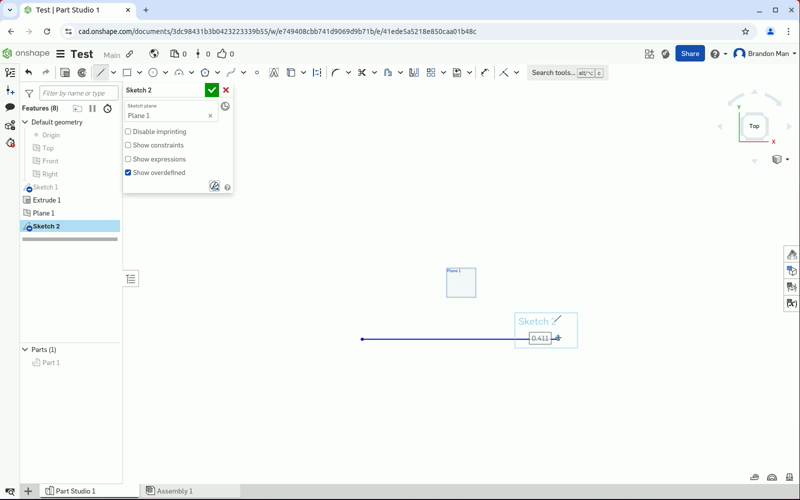
key_up(shift)
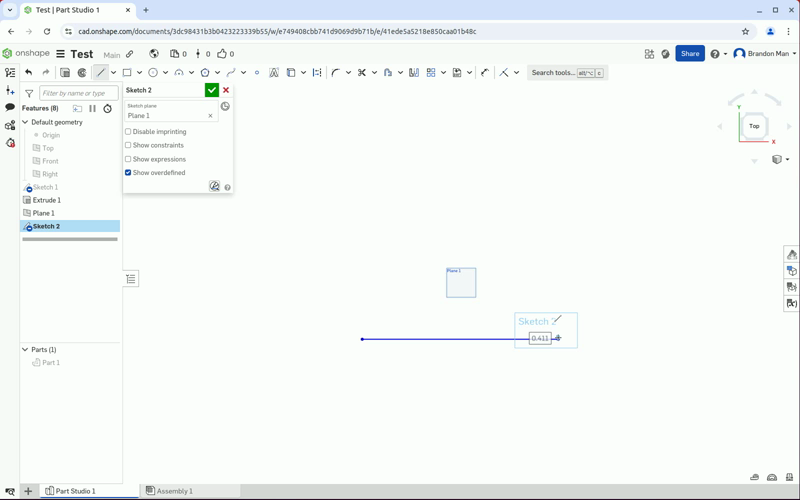
key_down(shift)
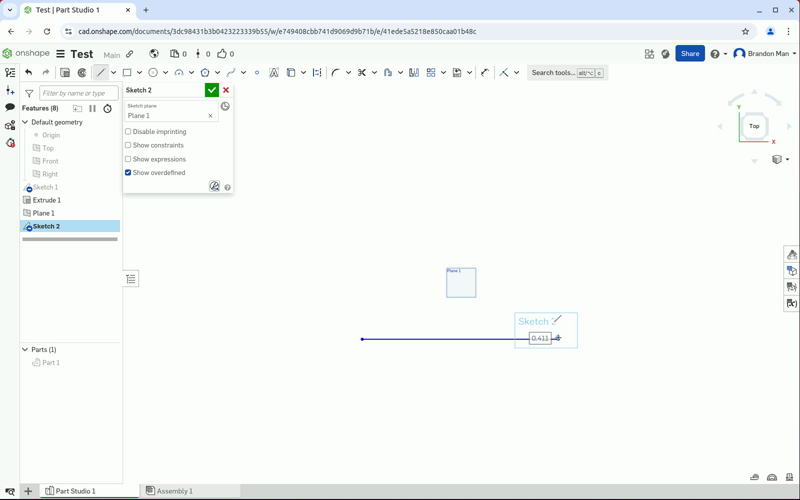
mouse_move(362, 337)
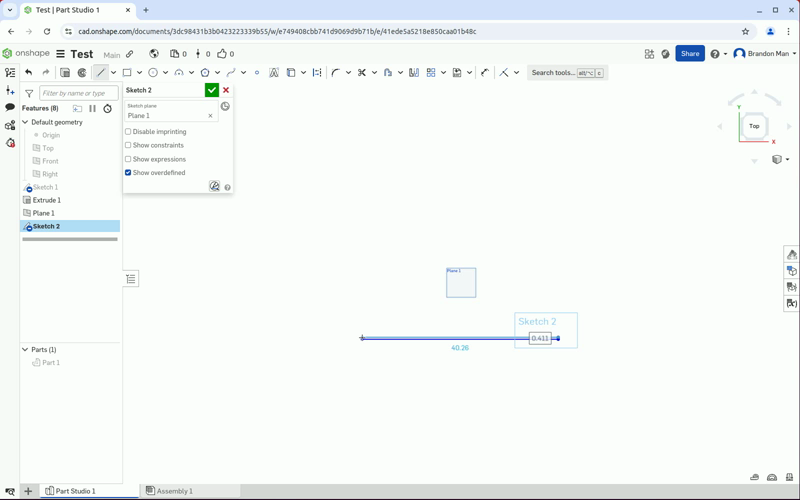
scroll(6)
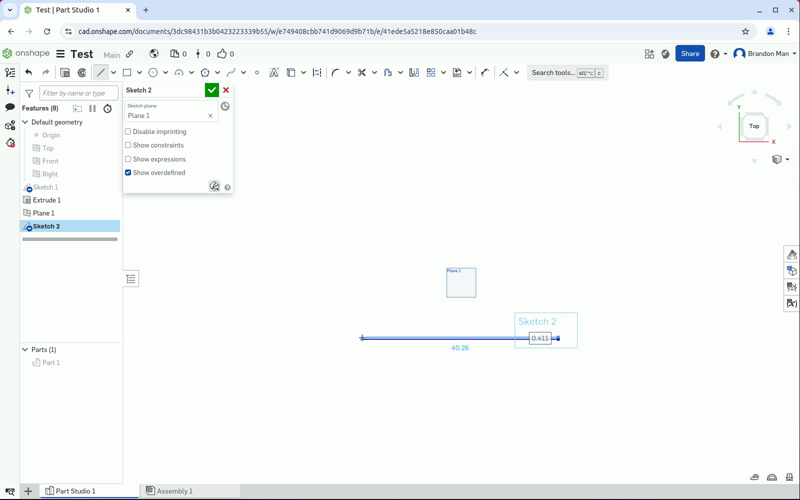
scroll(6)
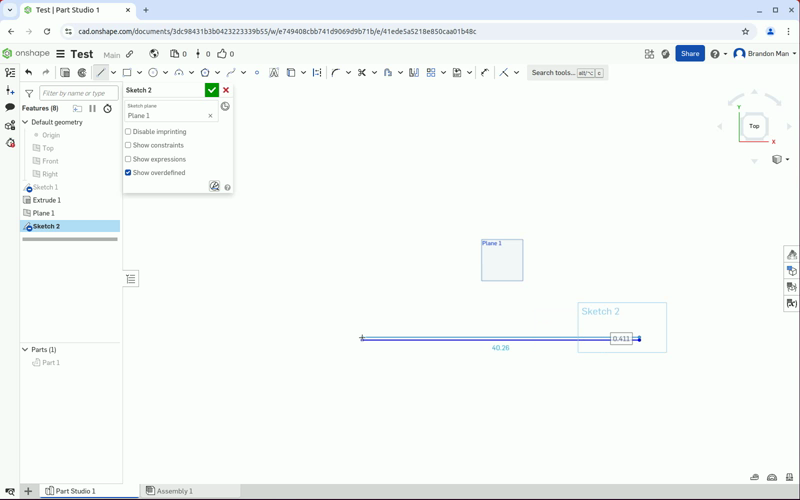
scroll(6)
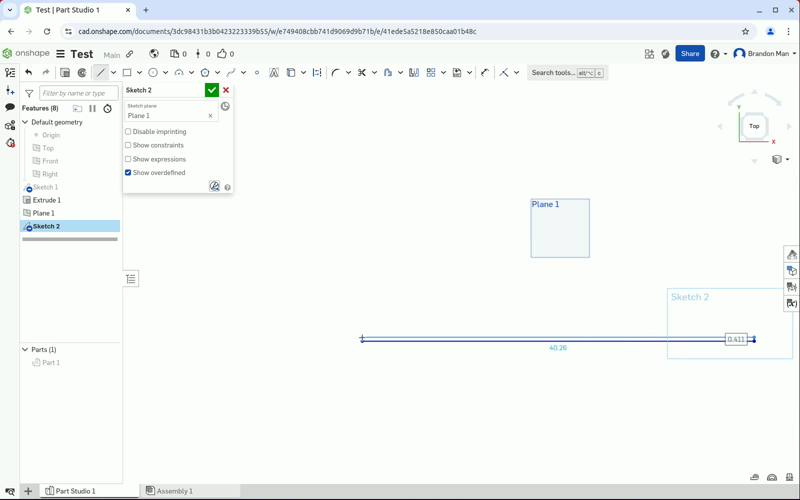
scroll(6)
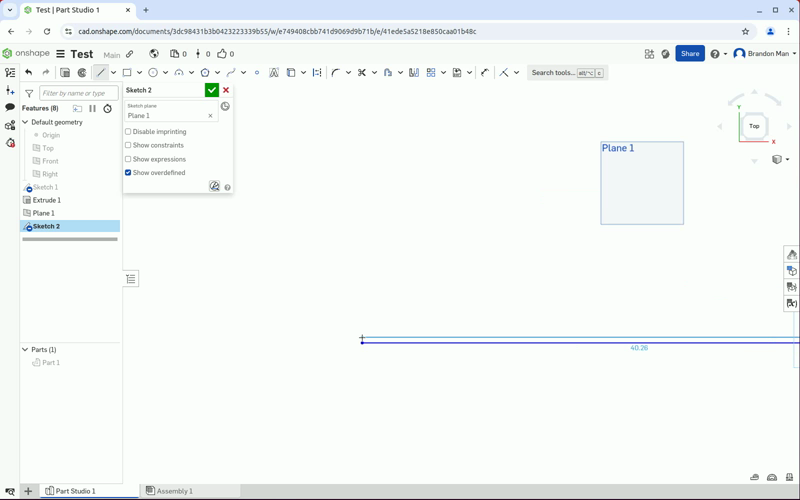
scroll(6)
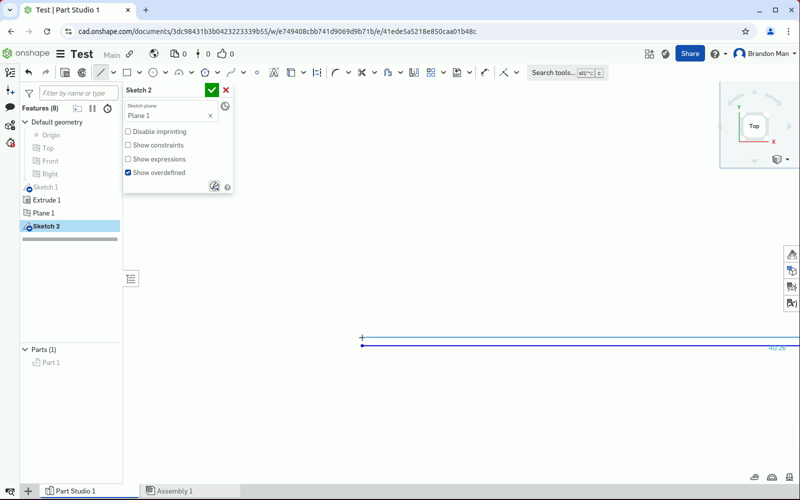
scroll(6)
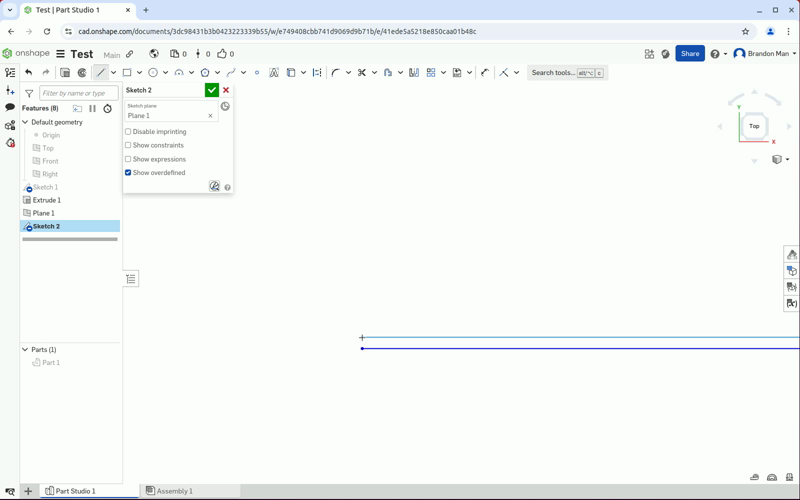
scroll(6)
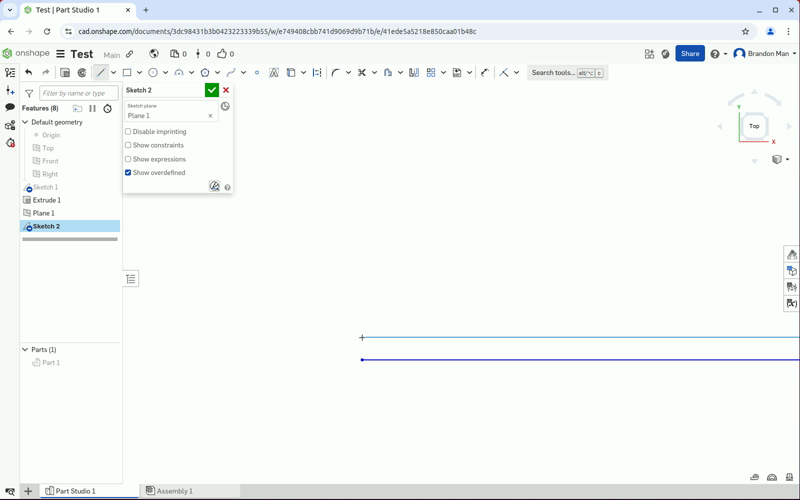
click(362, 337)
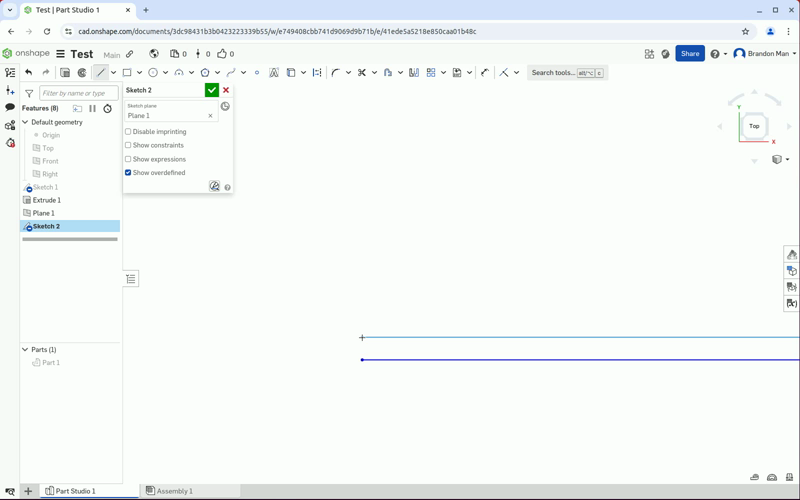
scroll(-6)
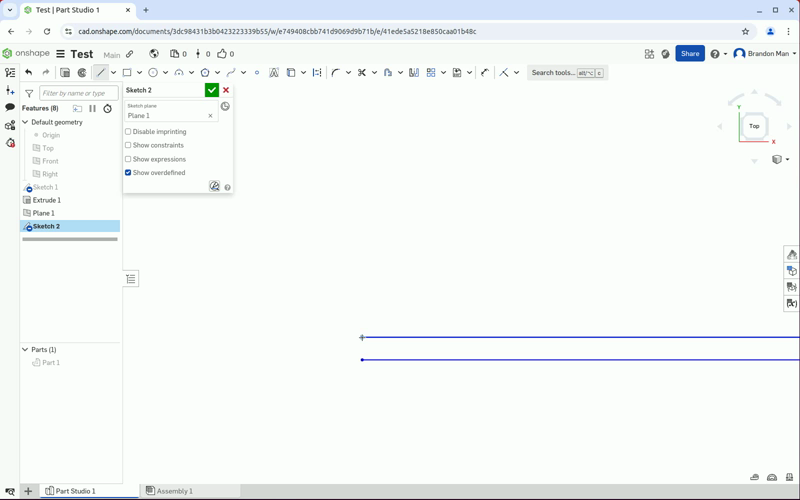
scroll(-6)
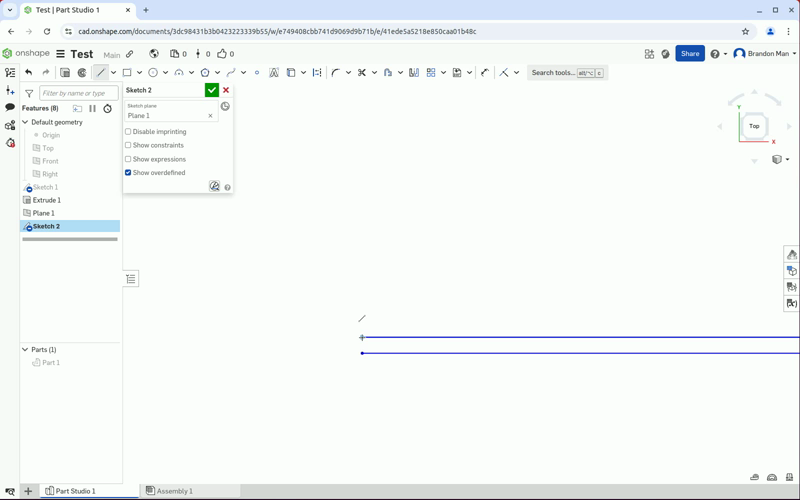
scroll(-6)
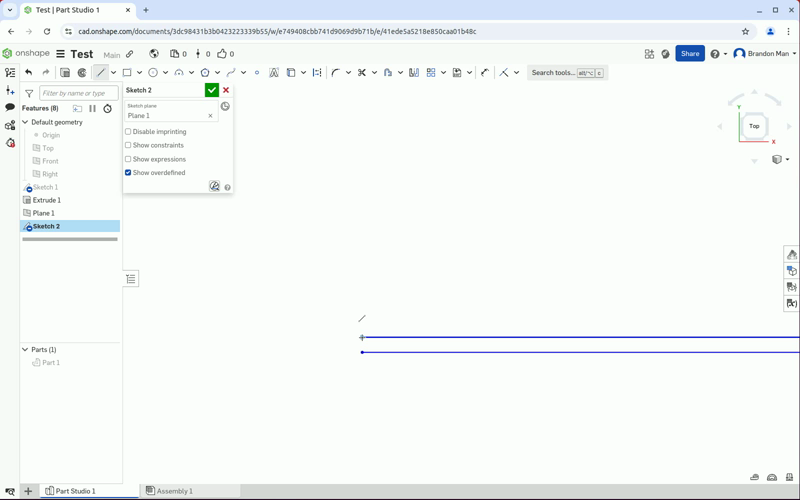
scroll(-6)
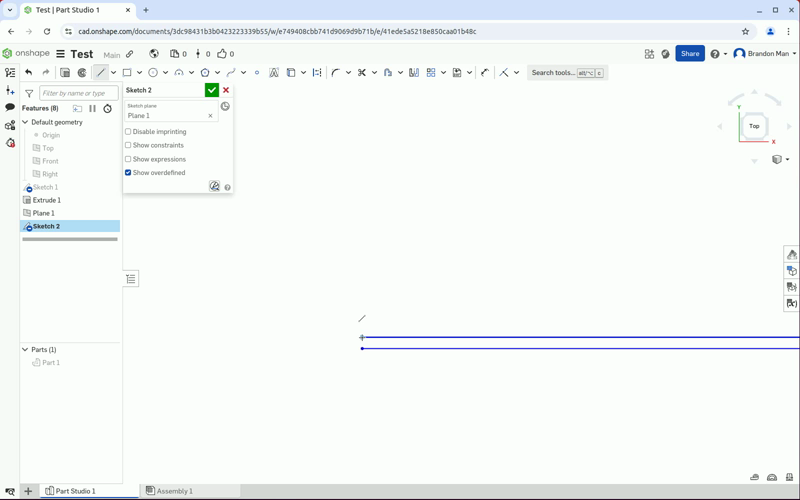
scroll(-6)
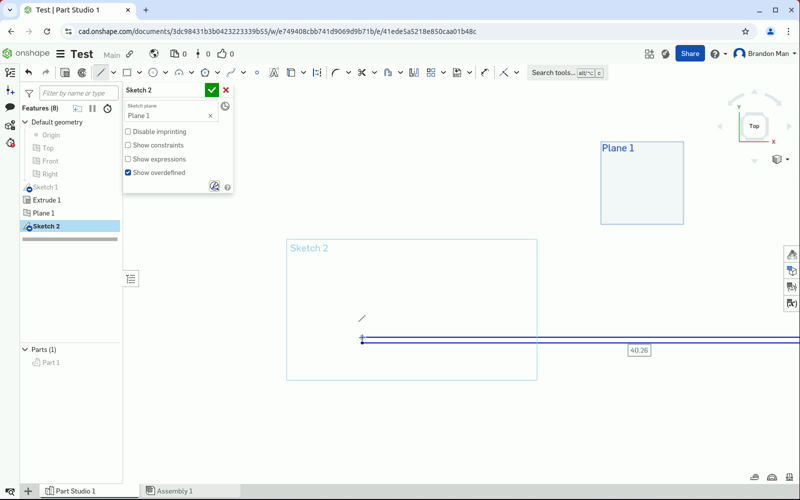
scroll(-6)
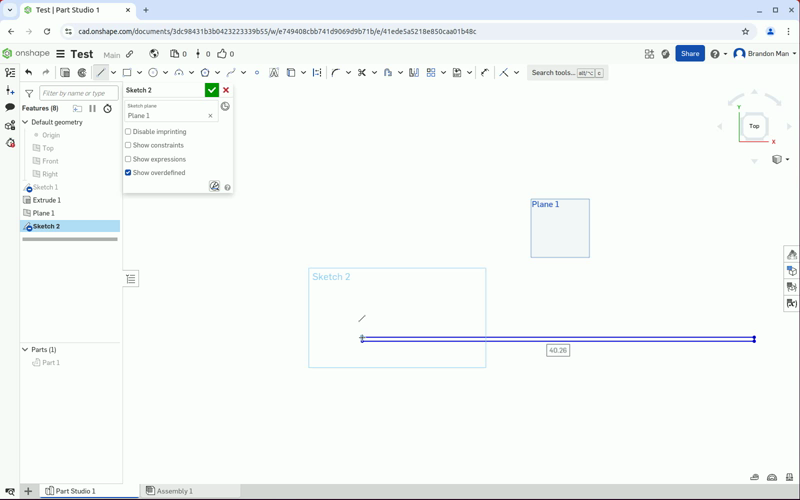
scroll(-6)
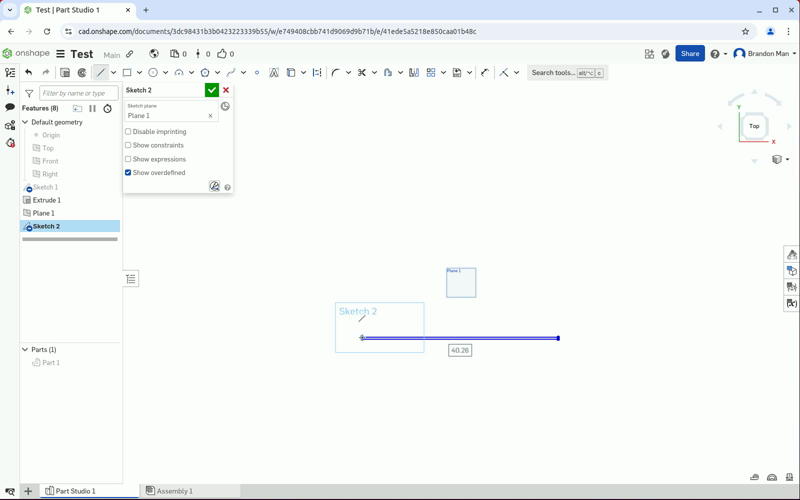
key_up(shift)
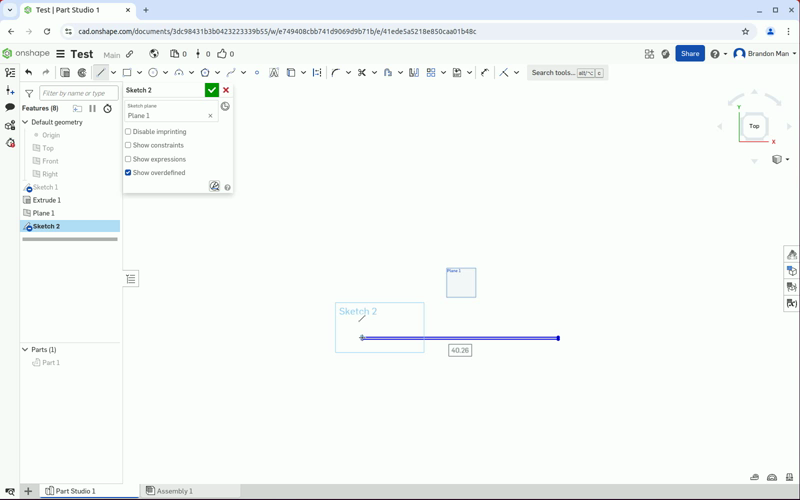
mouse_move(392, 337)
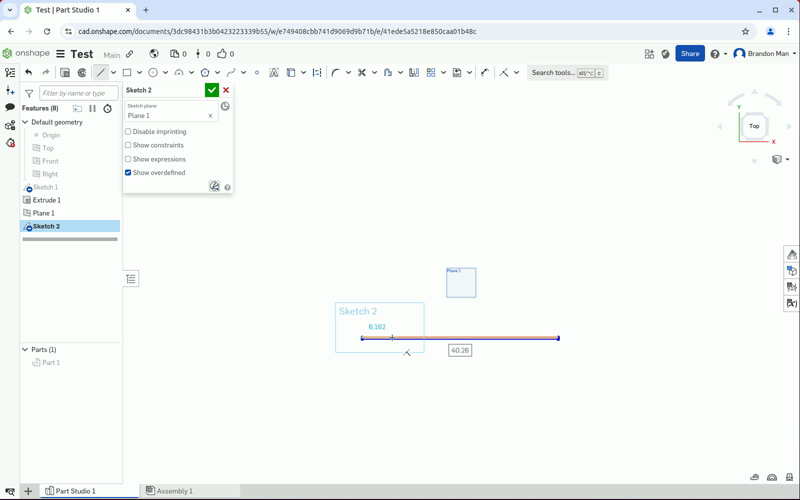
key_down(shift)
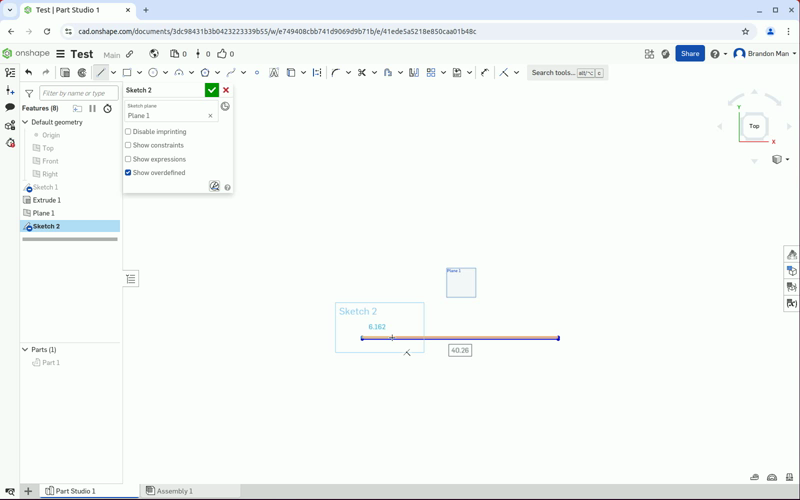
mouse_move(362, 339)
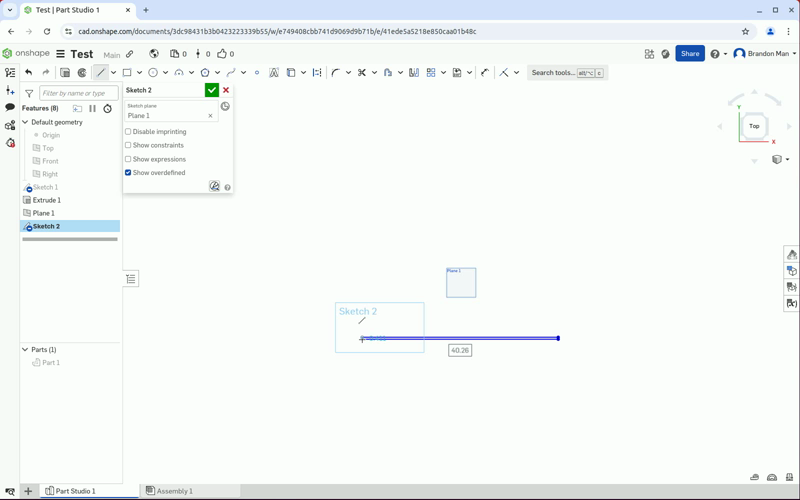
scroll(6)
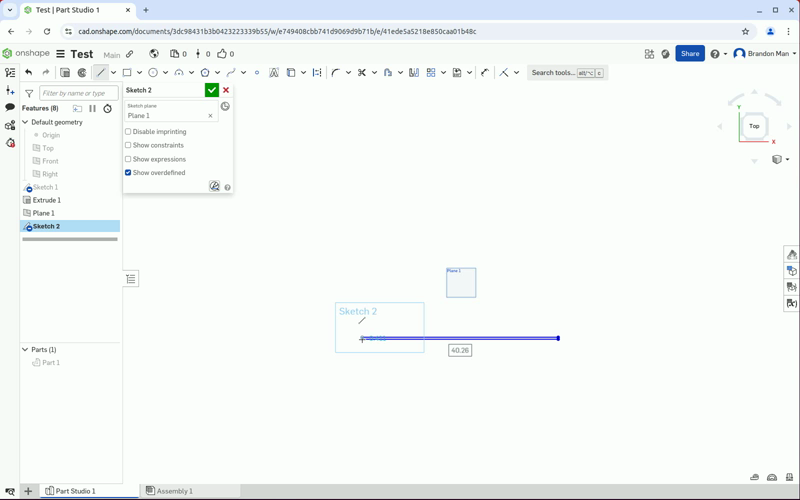
scroll(6)
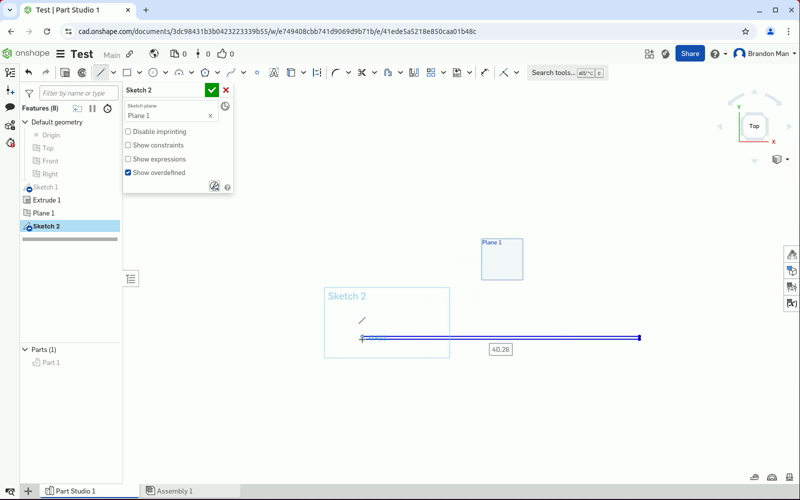
scroll(6)
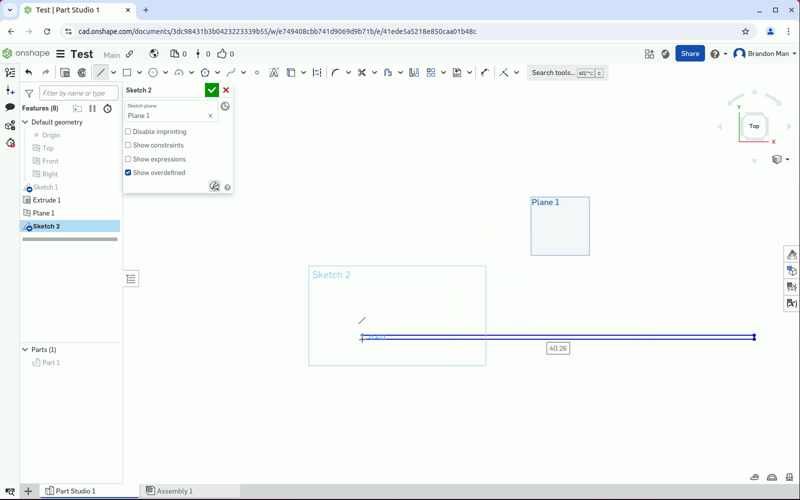
scroll(6)
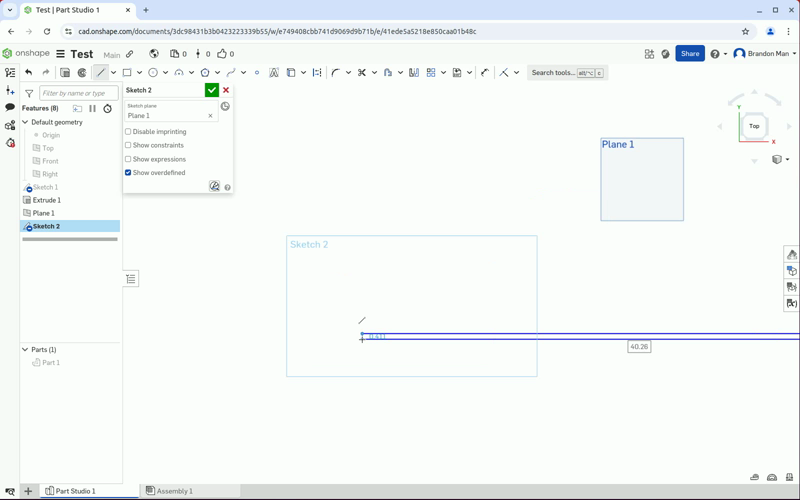
scroll(6)
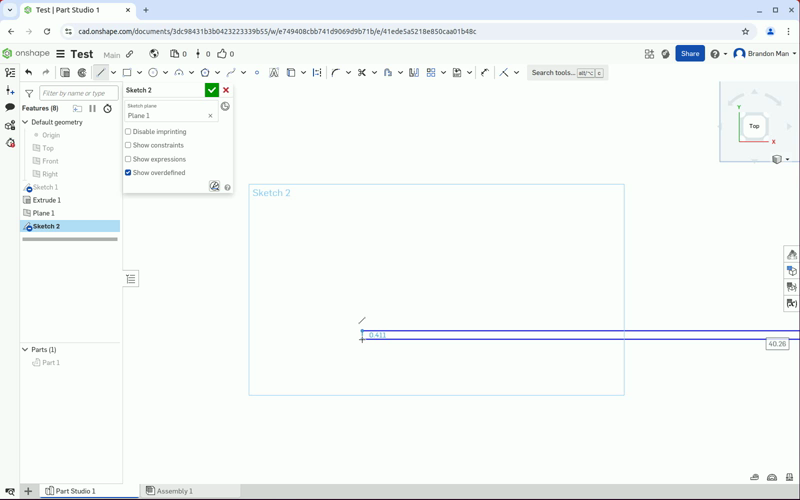
scroll(6)
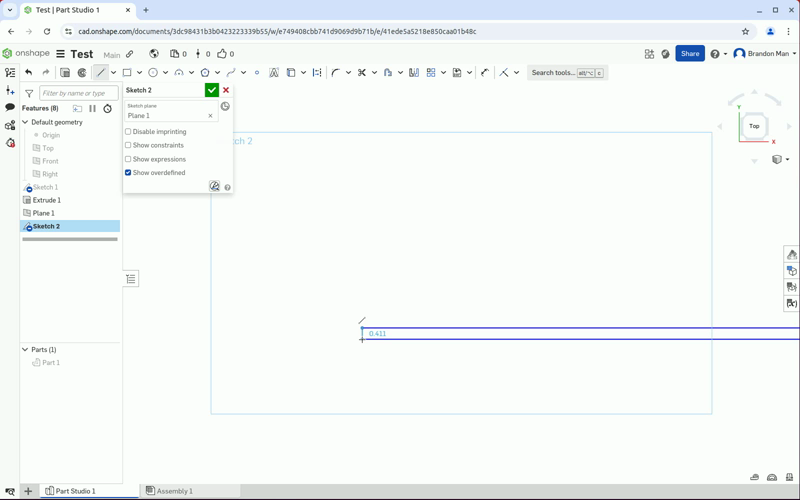
scroll(6)
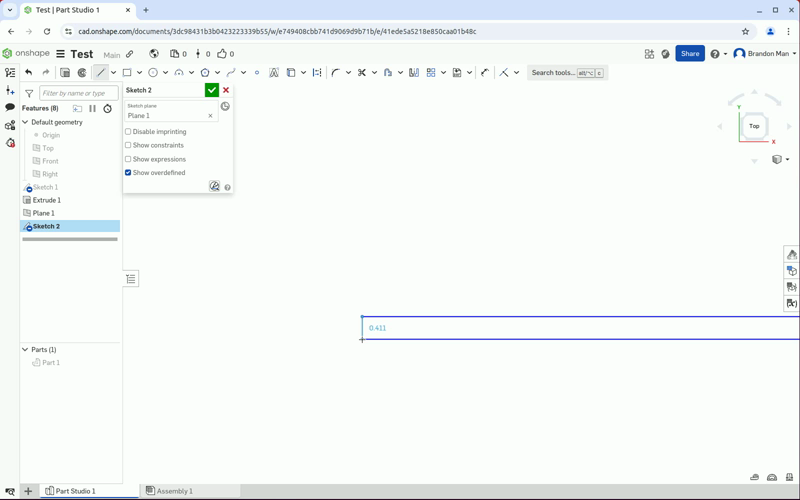
key_up(shift)
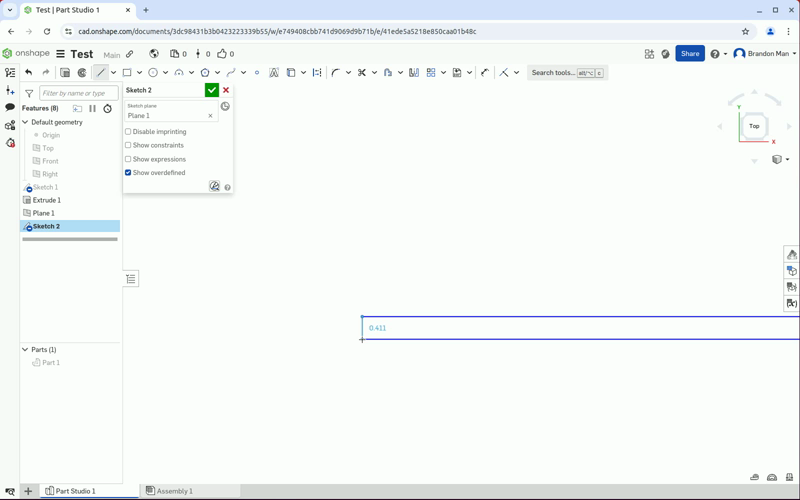
click(362, 339)
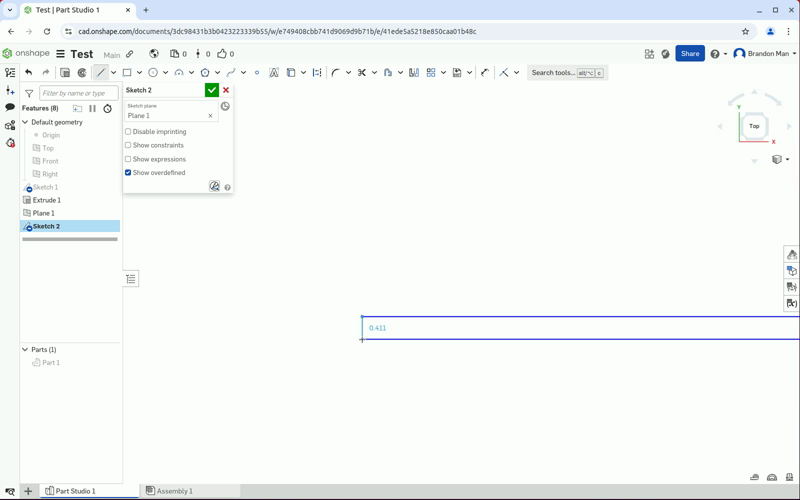
scroll(-6)
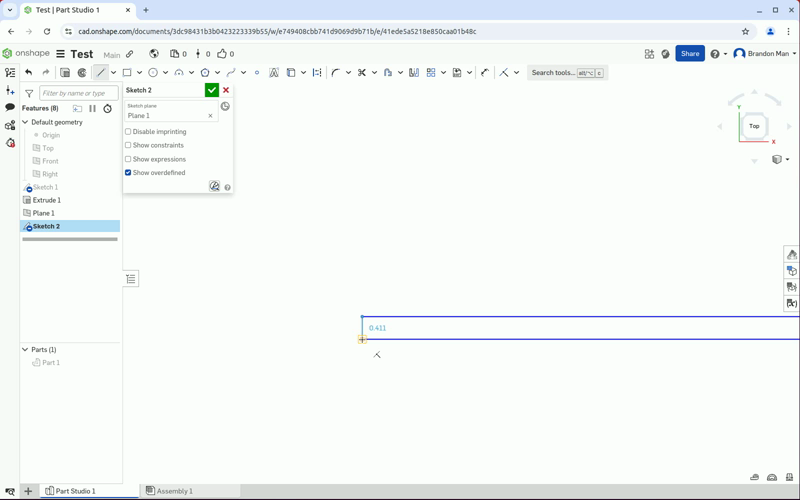
scroll(-6)
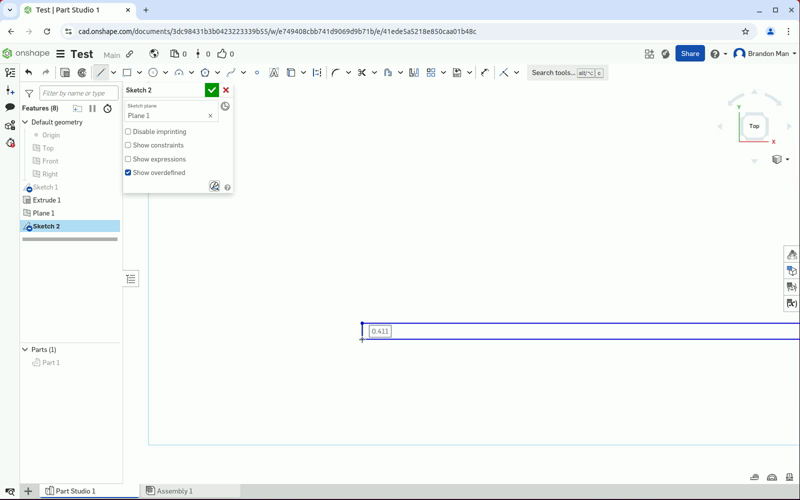
scroll(-6)
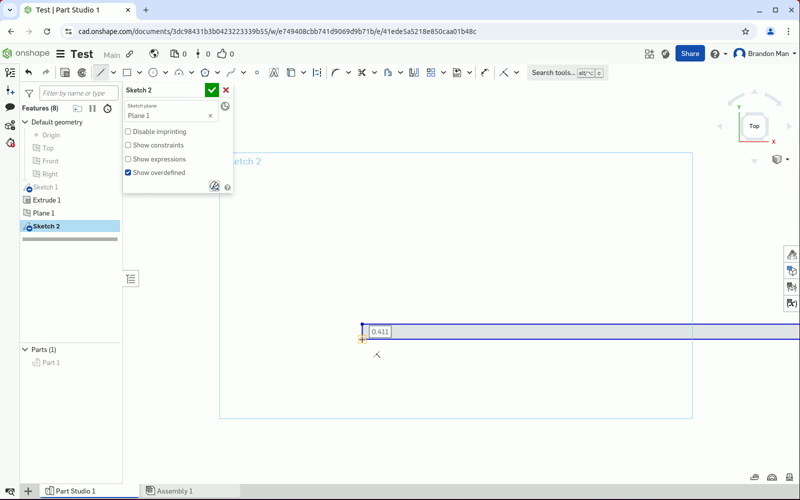
scroll(-6)
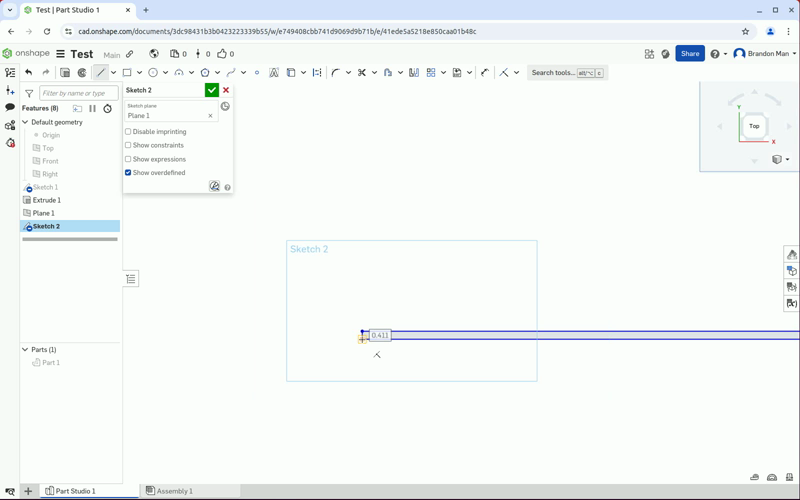
scroll(-6)
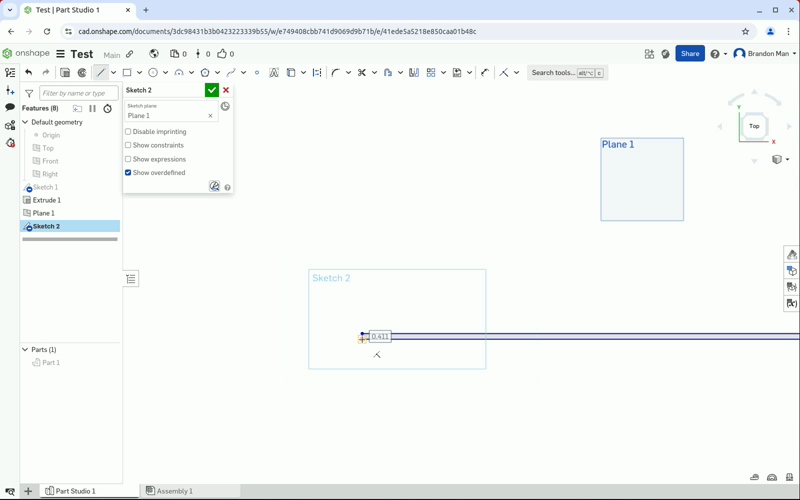
scroll(-6)
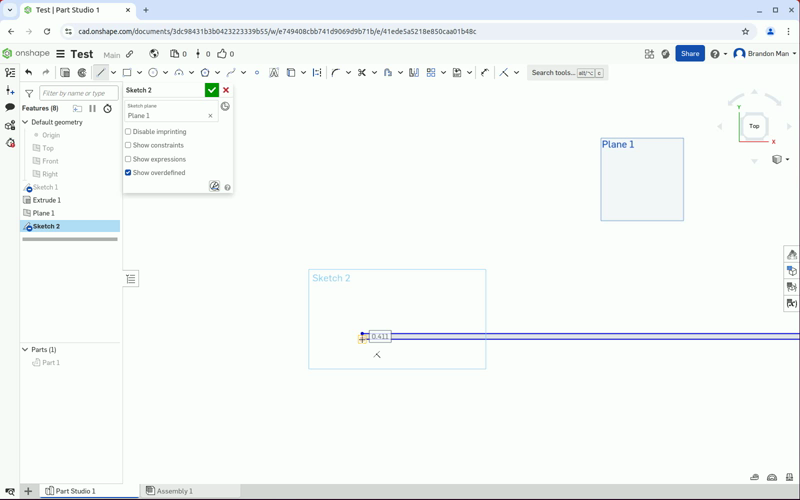
scroll(-6)
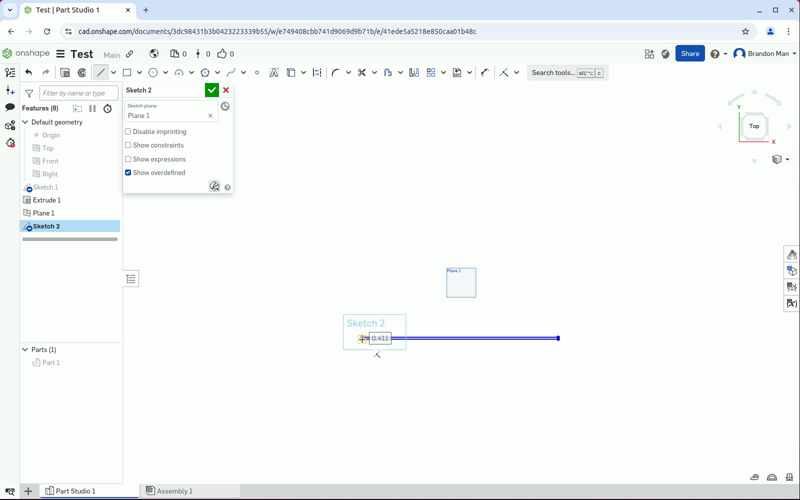
key(esc)
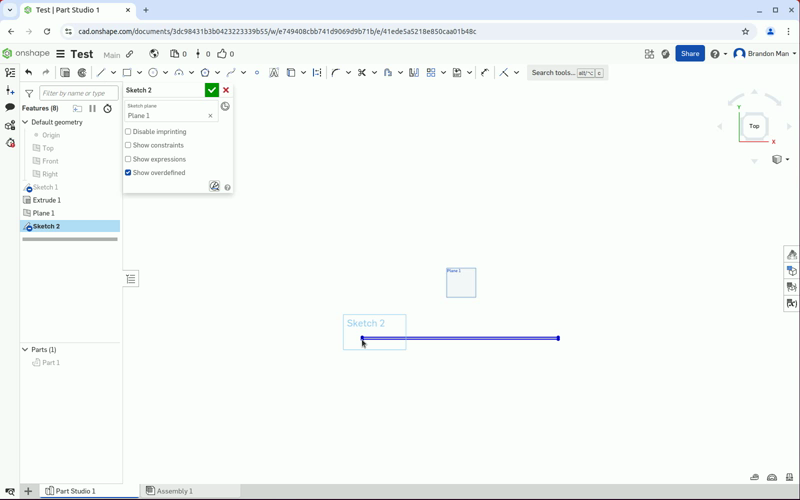
mouse_move(487, 338)
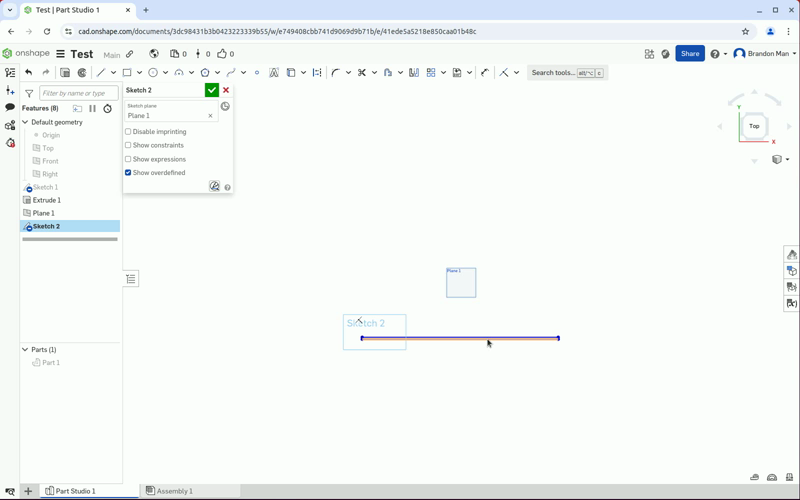
scroll(6)
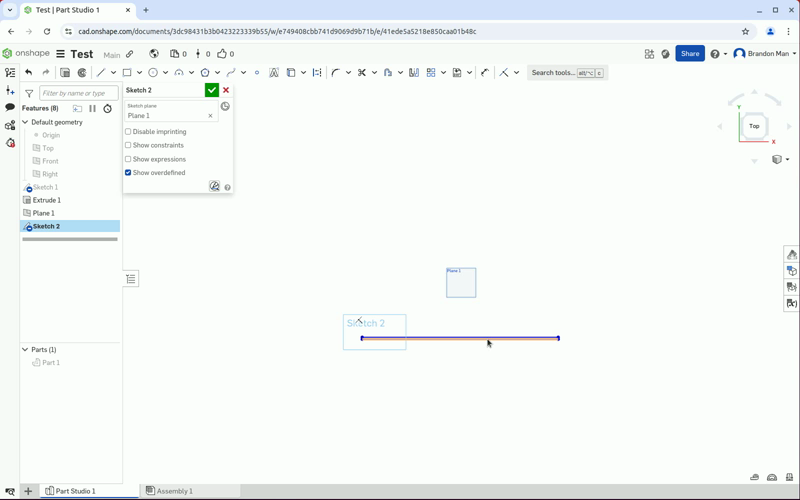
scroll(6)
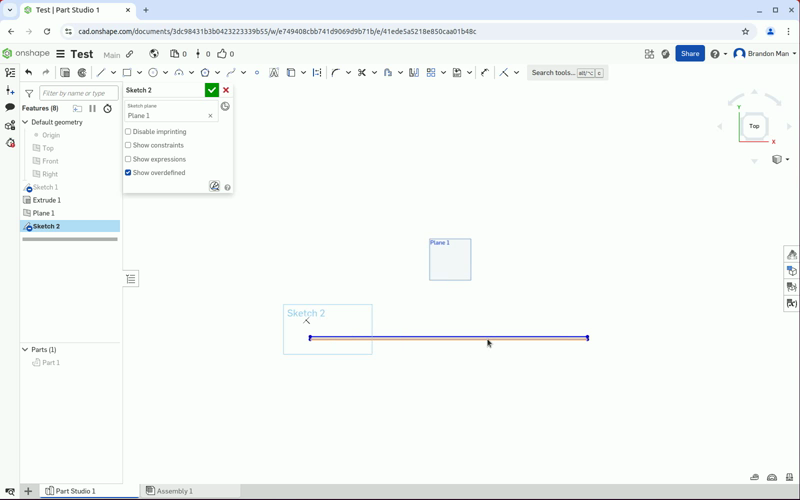
scroll(6)
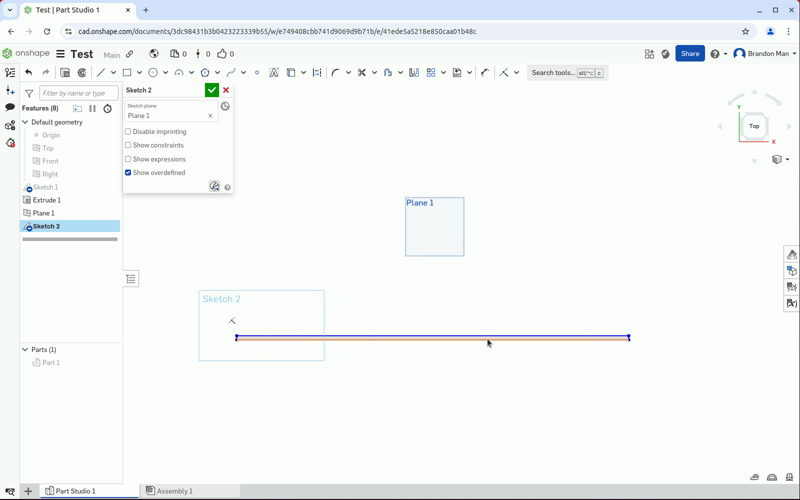
scroll(6)
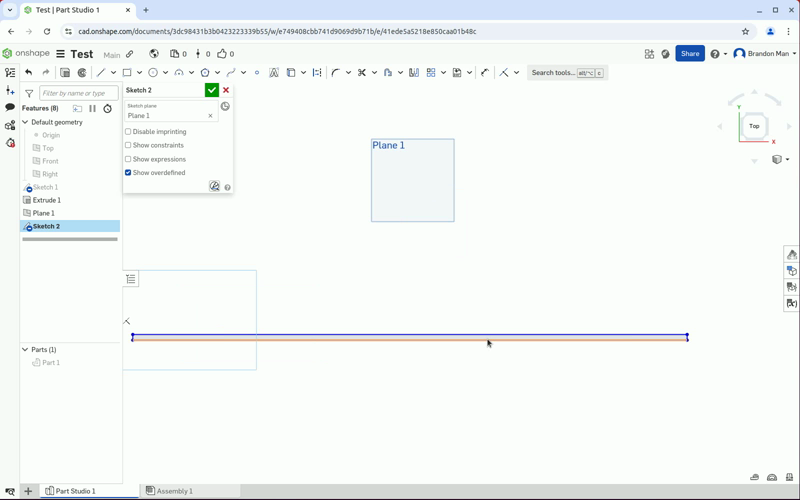
scroll(6)
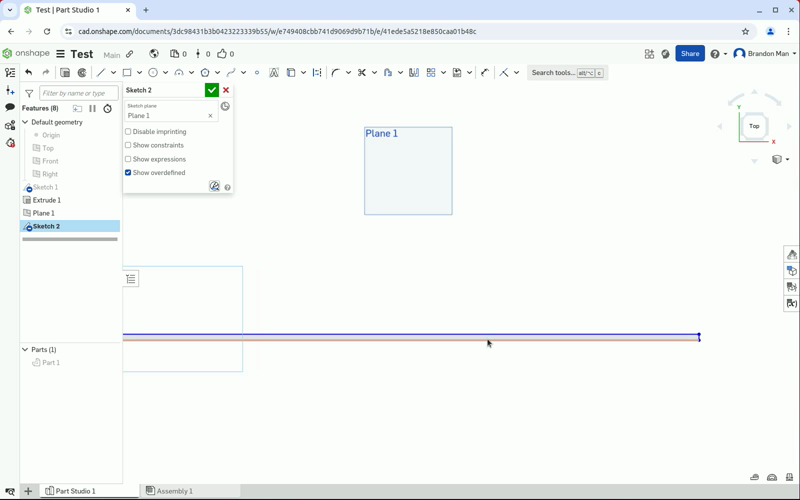
scroll(6)
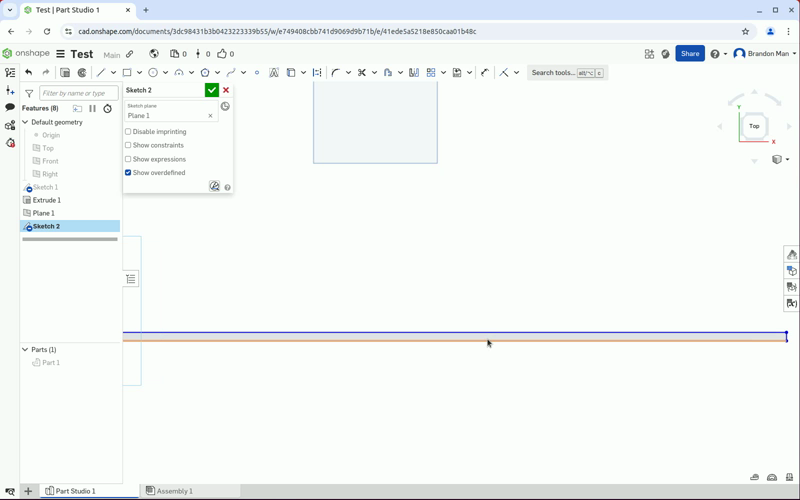
scroll(6)
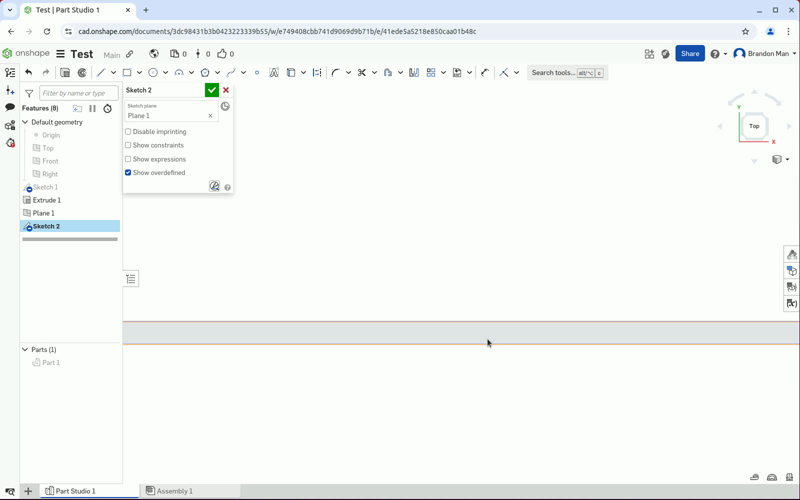
click(487, 338)
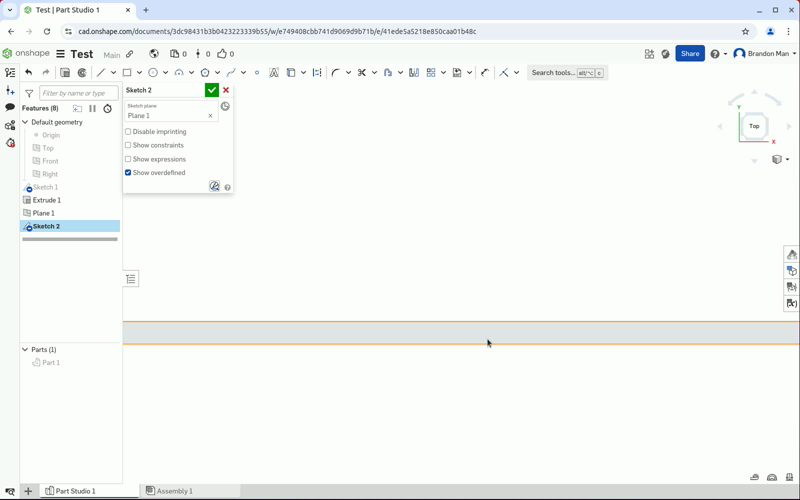
scroll(-6)
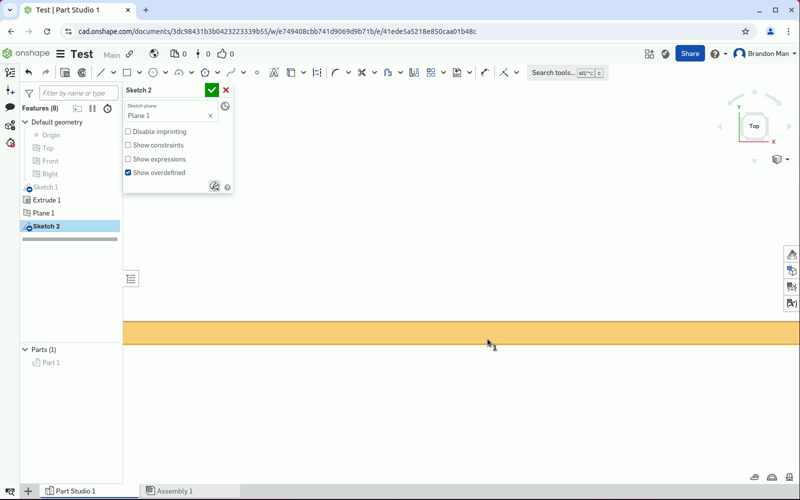
scroll(-6)
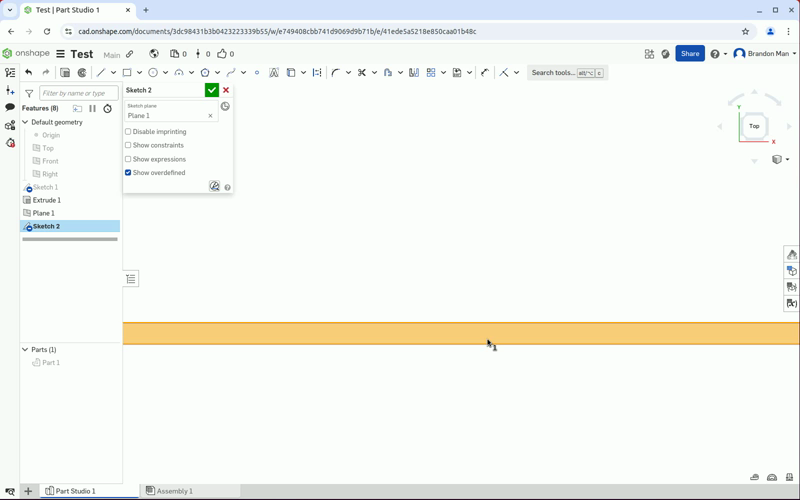
scroll(-6)
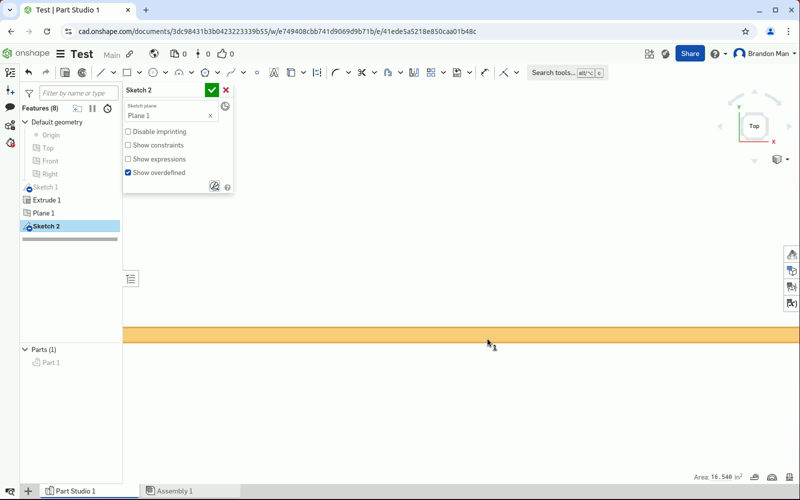
scroll(-6)
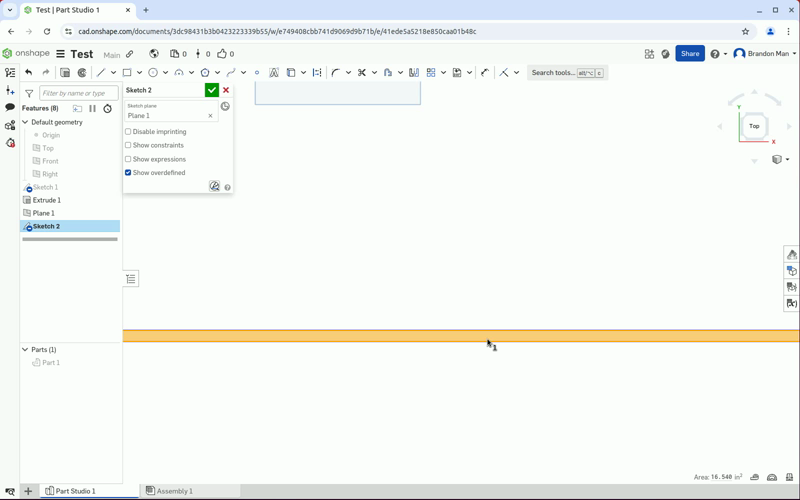
scroll(-6)
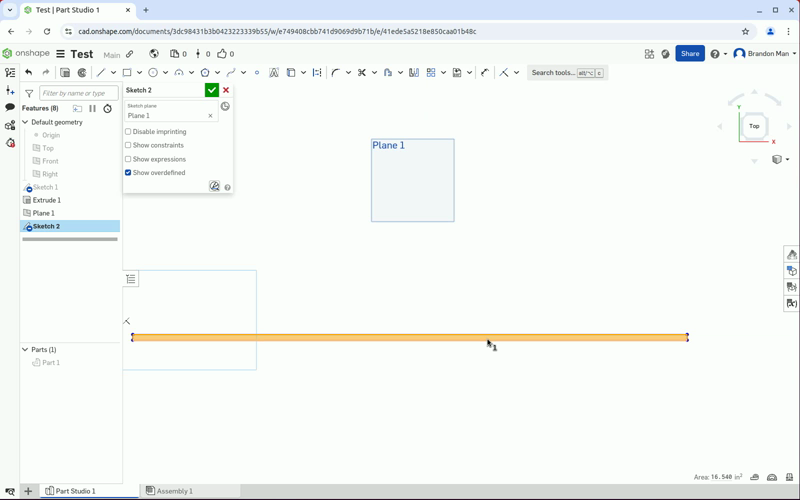
scroll(-6)
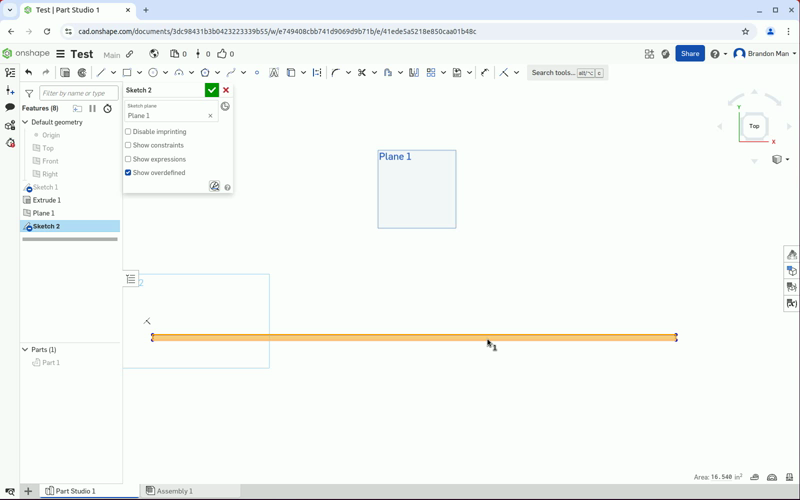
scroll(-6)
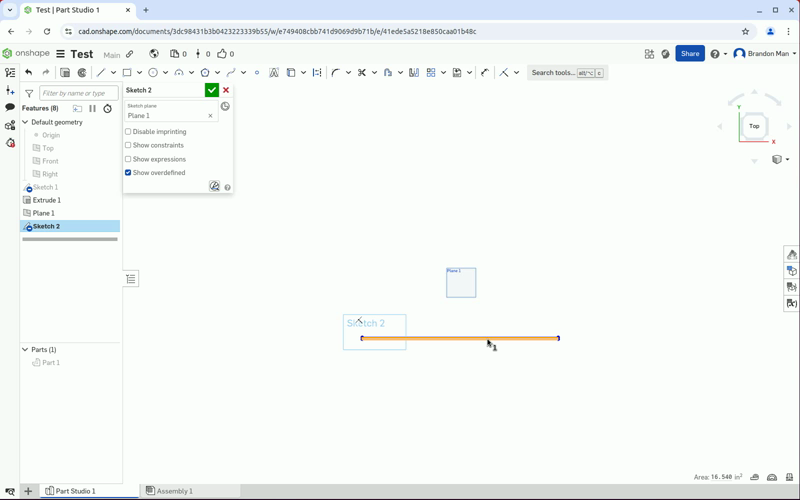
mouse_move(73, 352)
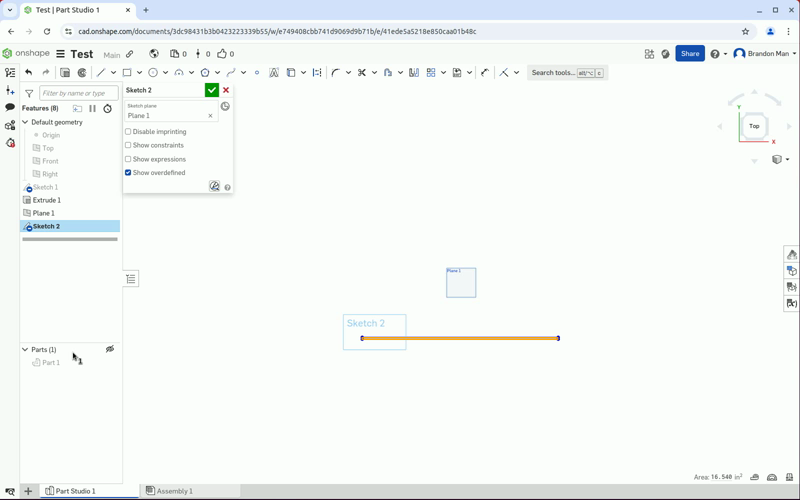
key(shift+y)
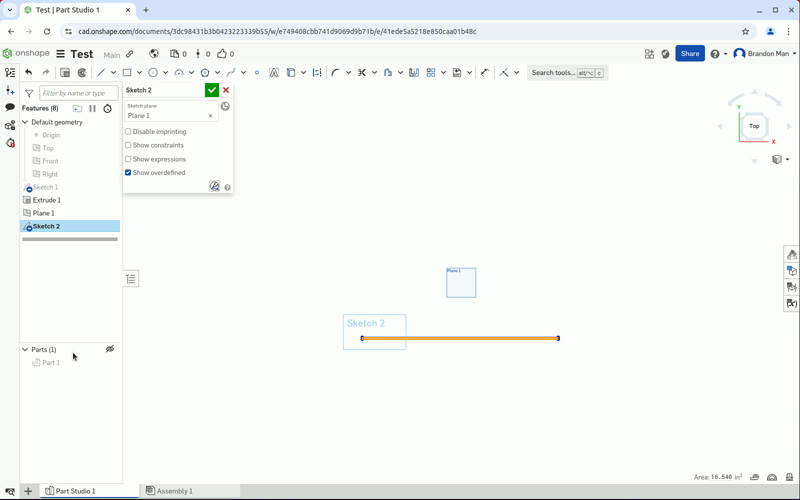
key(shift+e)
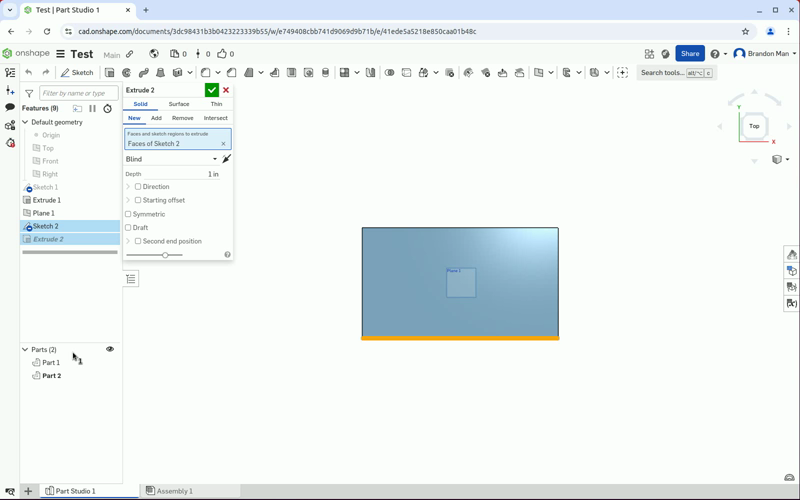
mouse_move(143, 106)
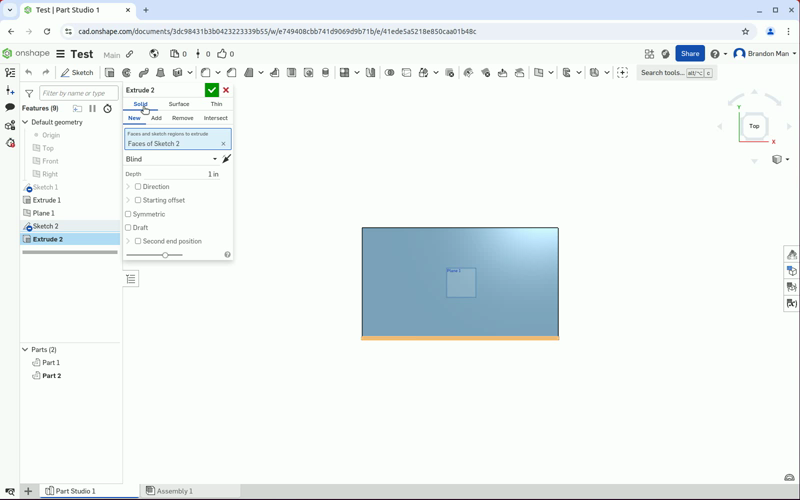
click(143, 106)
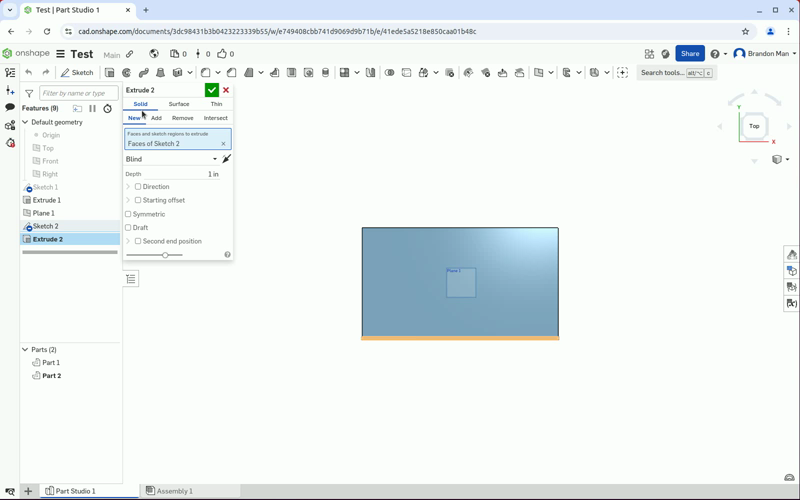
mouse_move(137, 120)
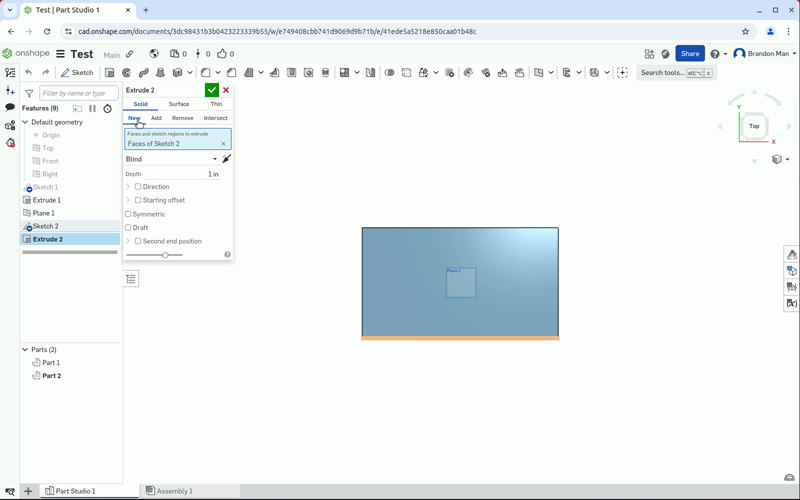
click(137, 120)
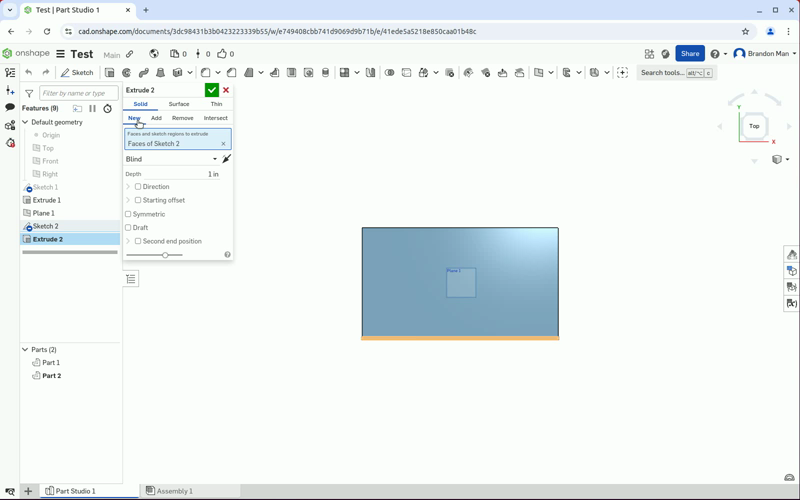
key(tab, 4)
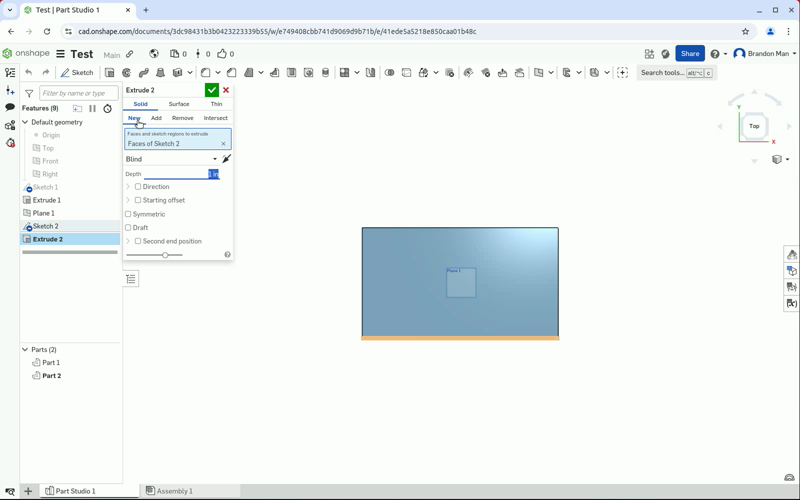
text(22.868)
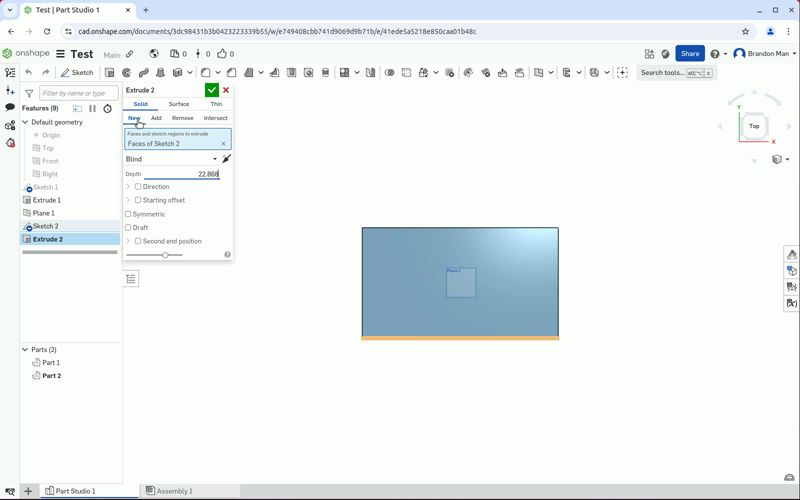
key(enter)
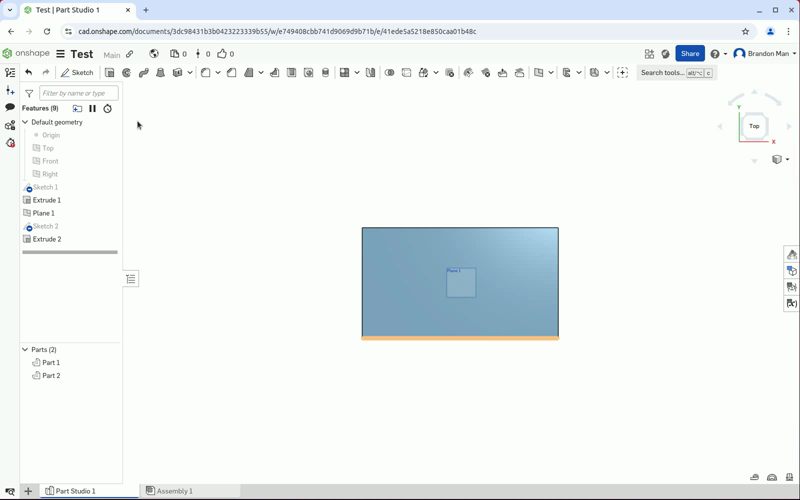
key(shift+h)
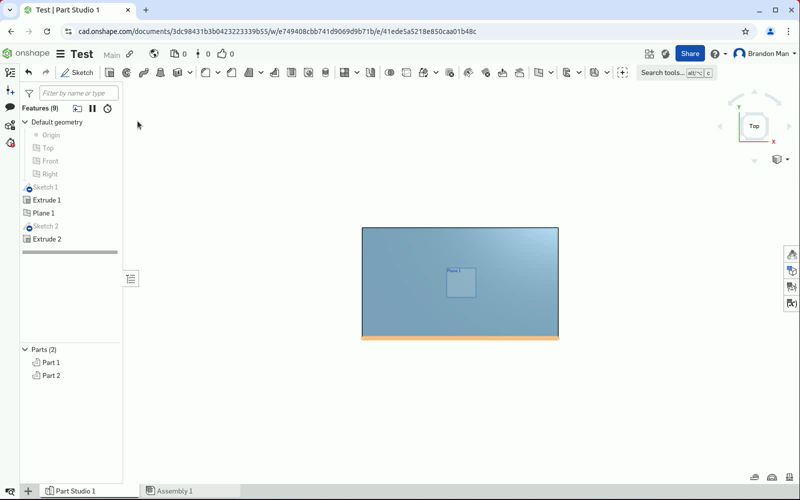
key(shift+h)
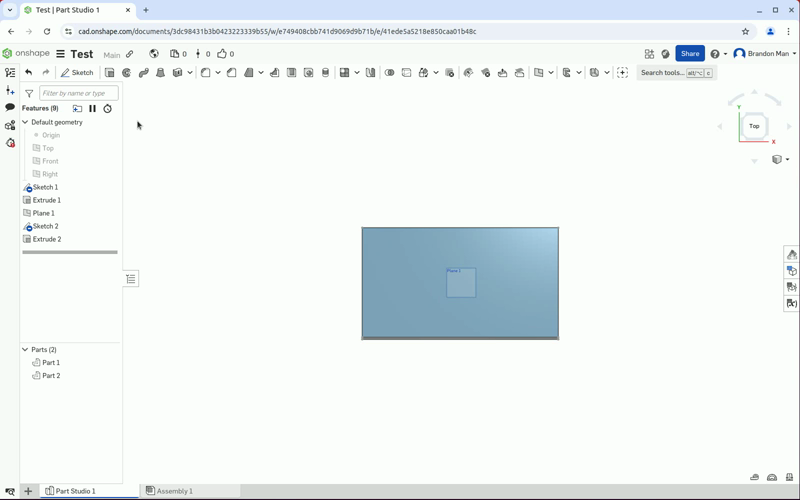
key(shift+7)
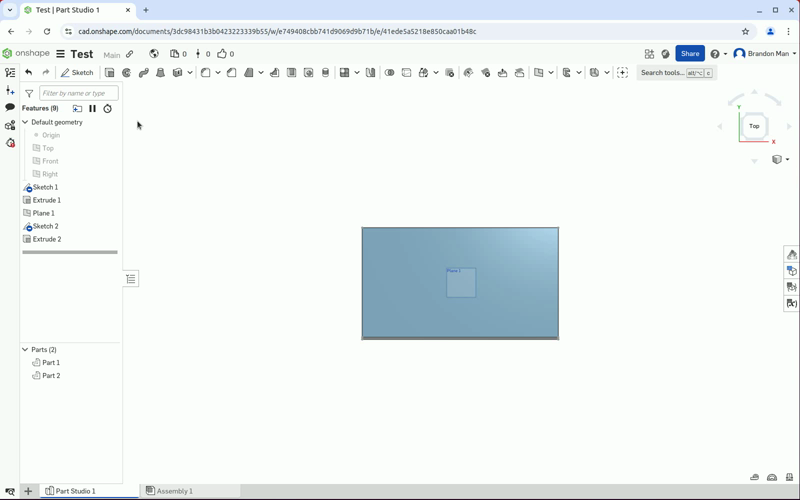
key(up, 3)
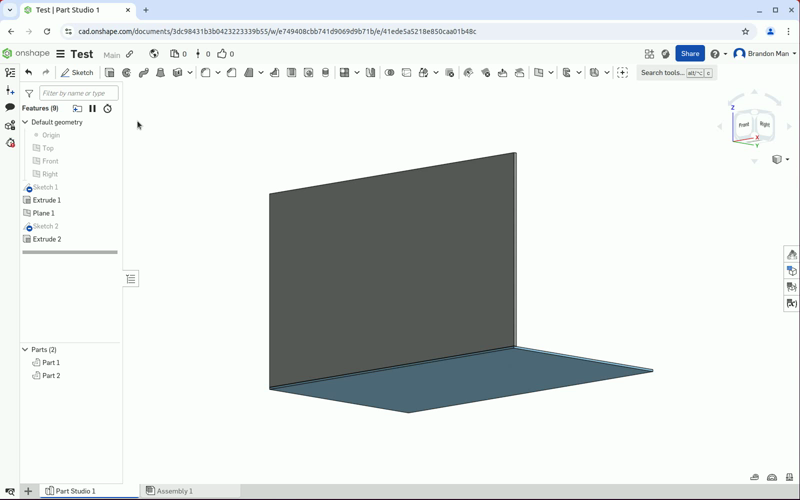
key(left, 3)
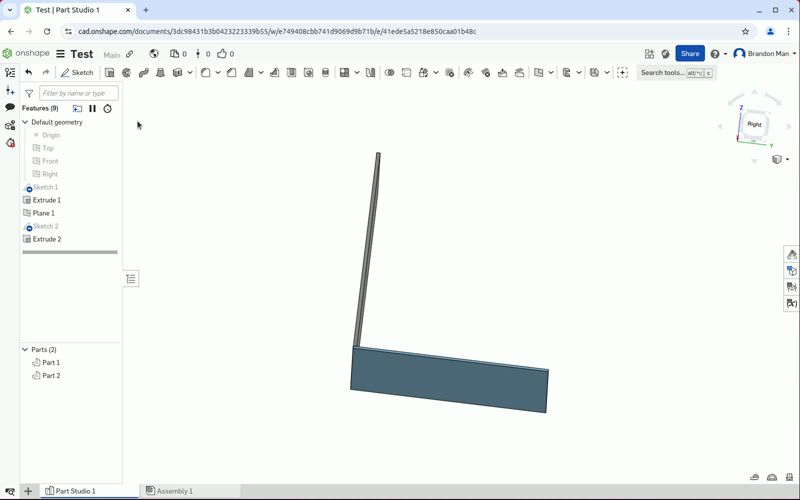
key(right, 3)
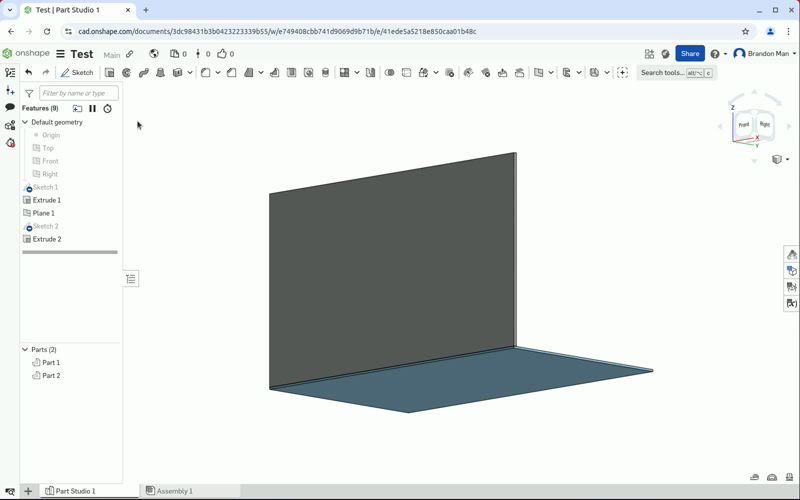
key(down, 3)
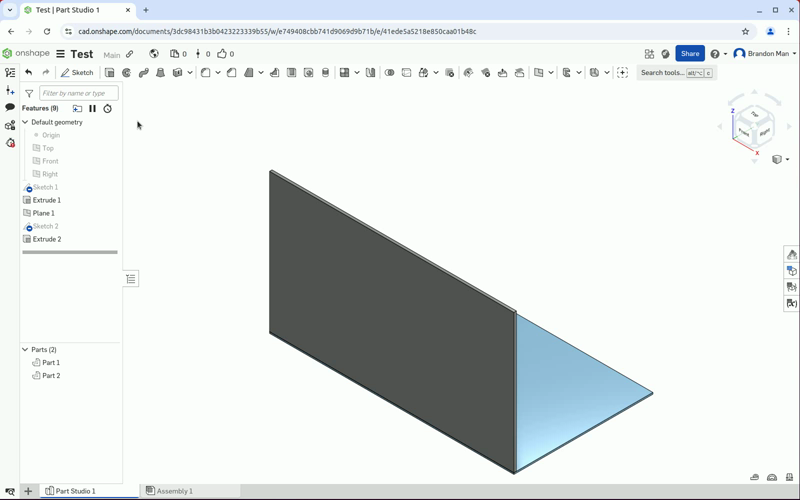
mouse_move(73, 189)
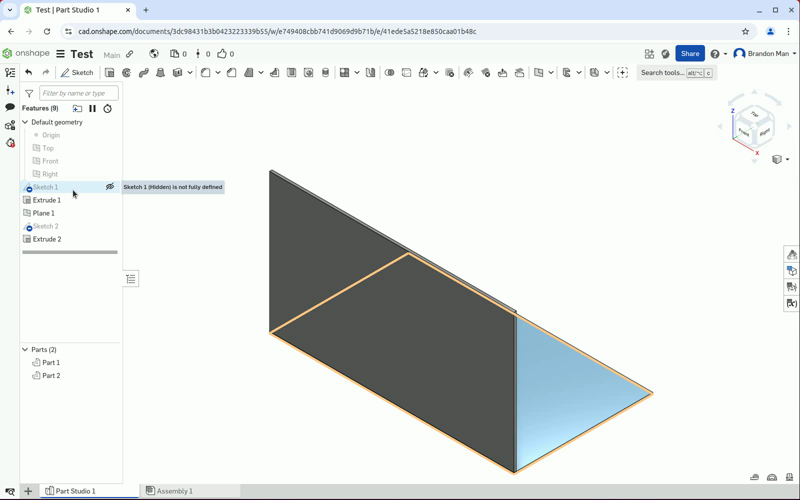
click(73, 189)